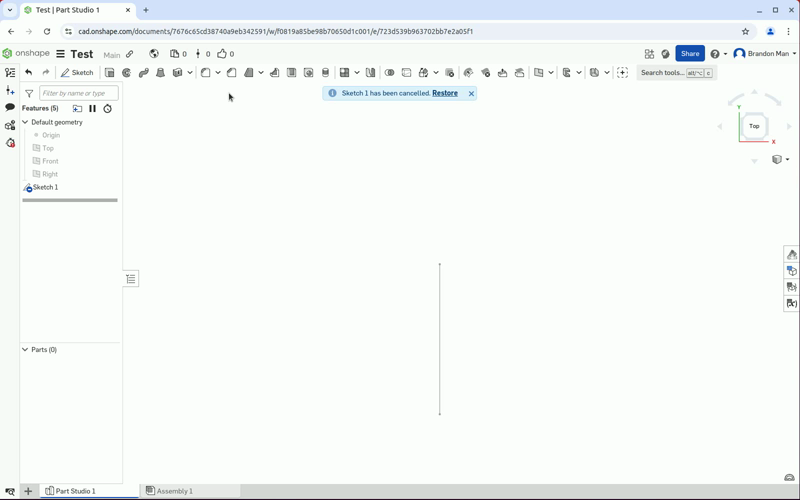
key(shift+h)
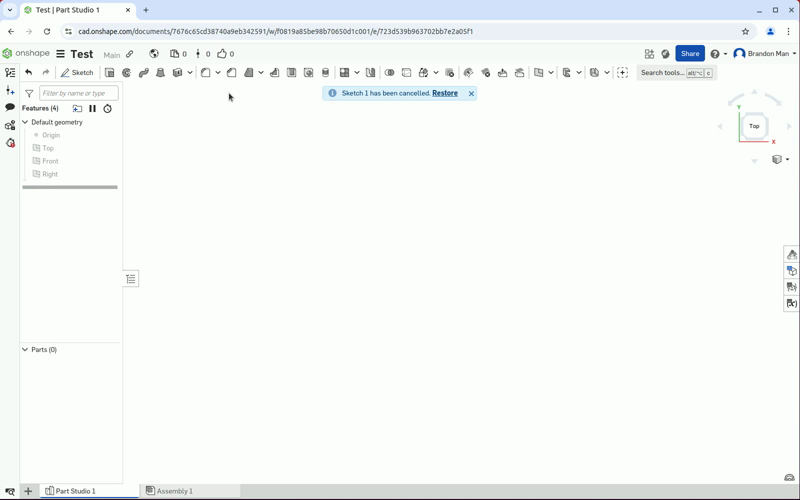
key(shift+s)
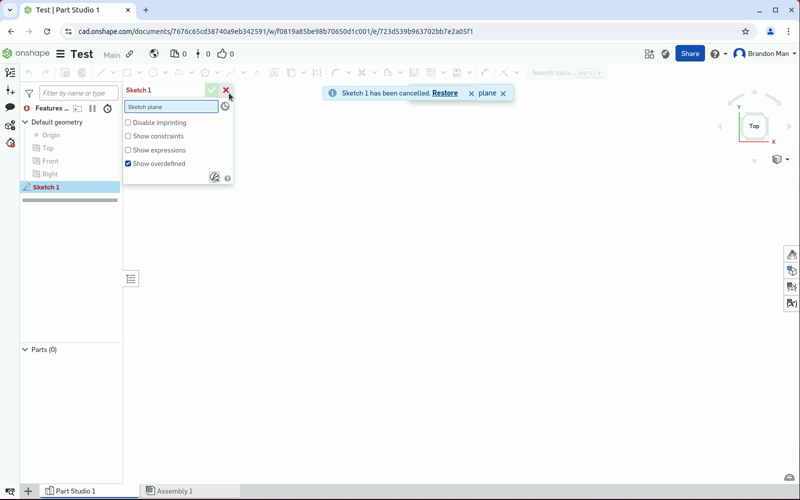
mouse_move(73, 150)
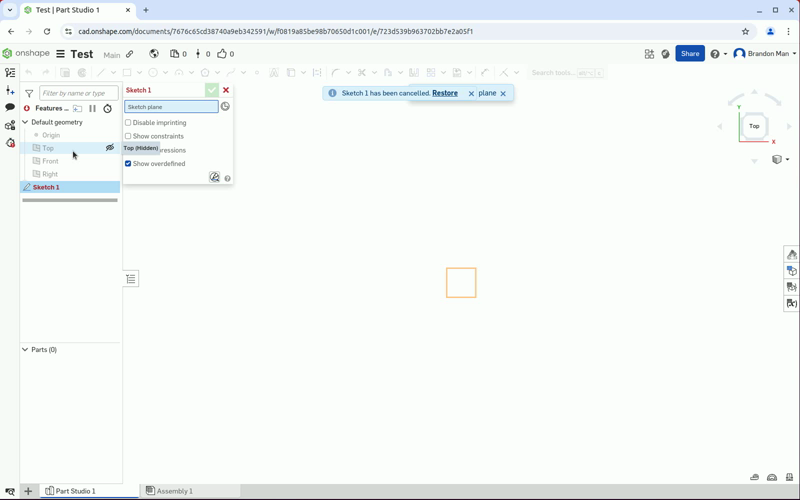
click(73, 150)
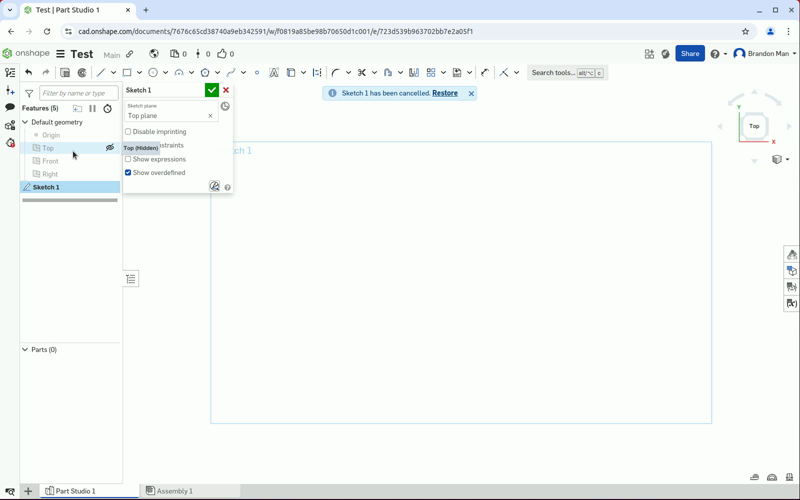
mouse_move(73, 352)
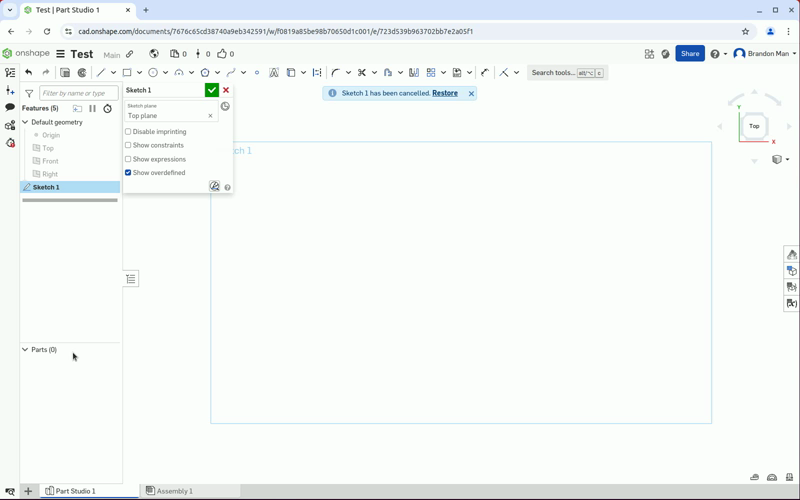
key(y)
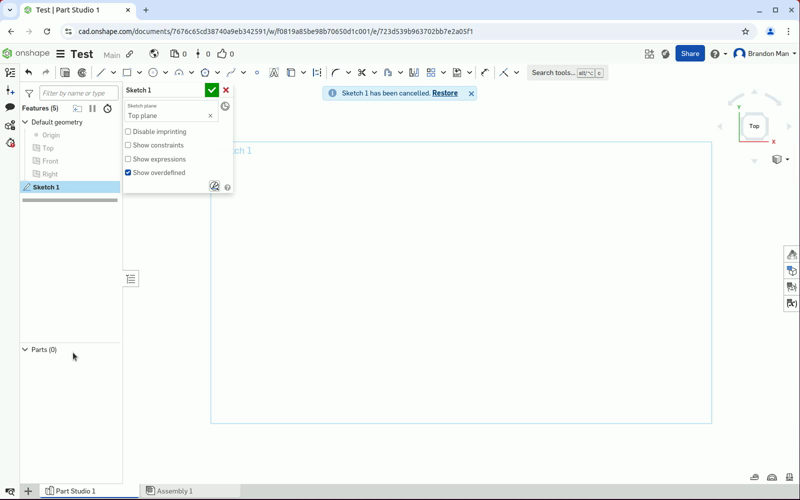
key(l)
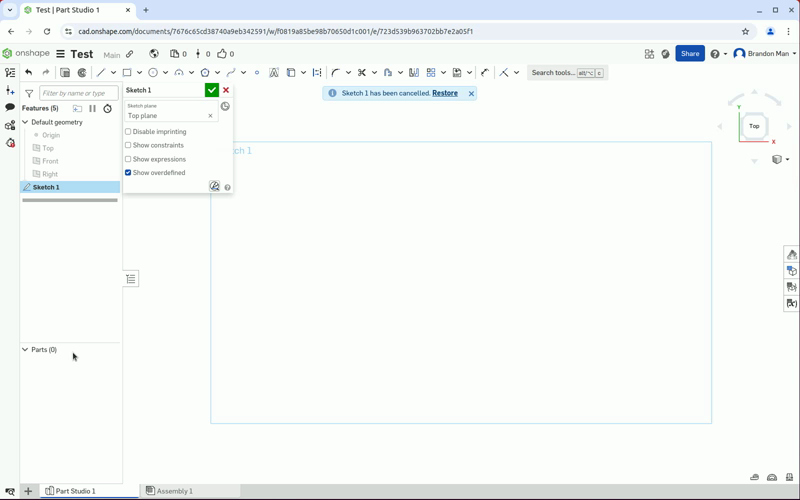
key_down(shift)
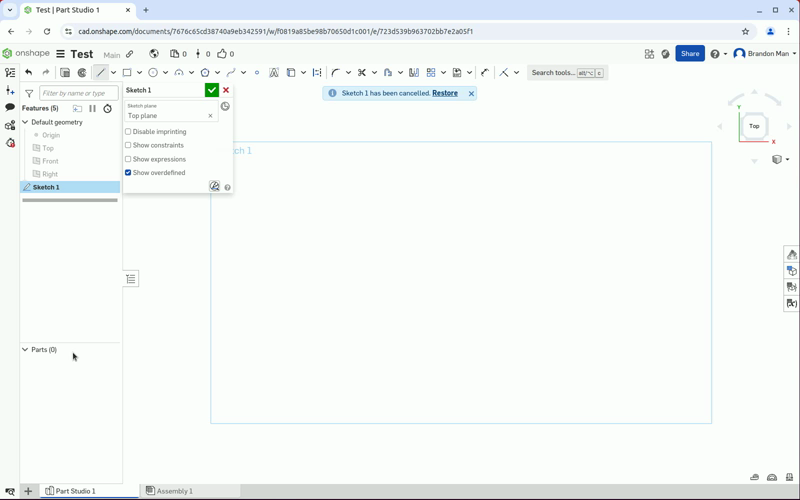
mouse_move(385, 298)
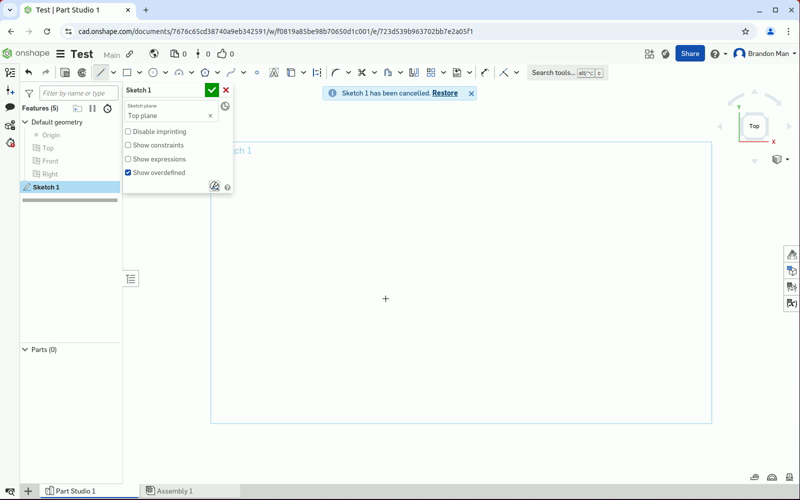
click(385, 298)
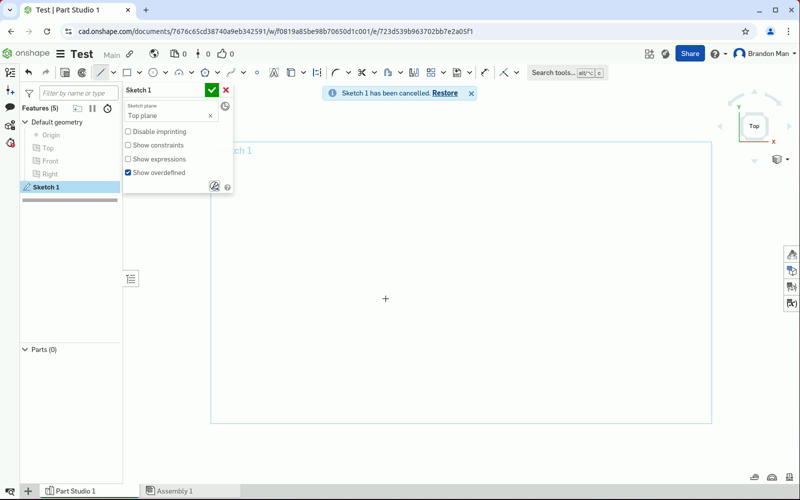
key_up(shift)
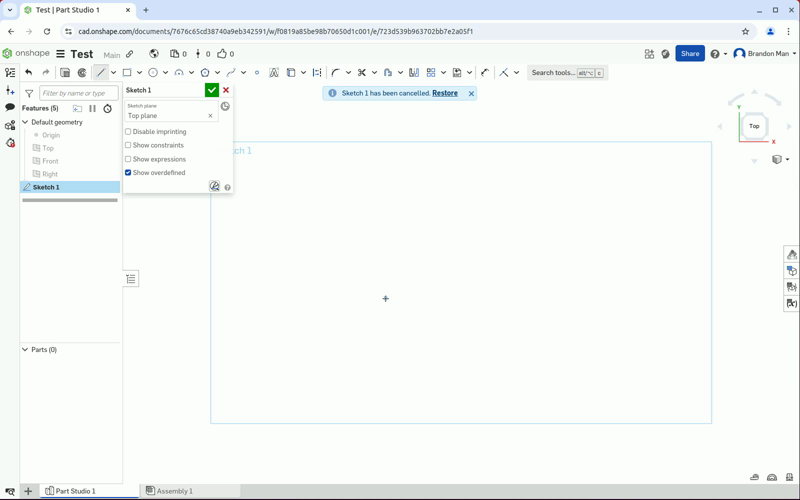
key_down(shift)
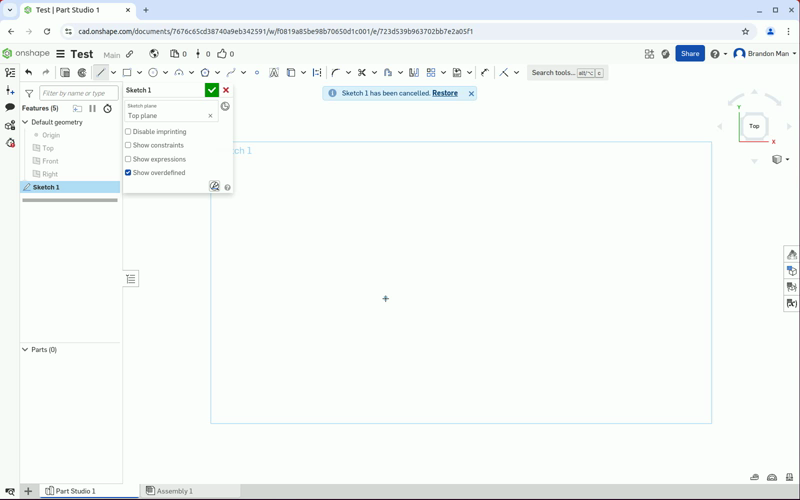
mouse_move(428, 375)
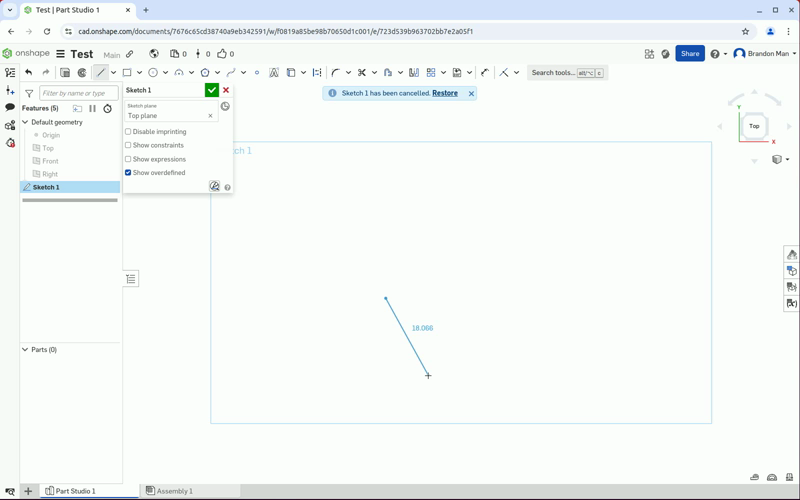
click(428, 375)
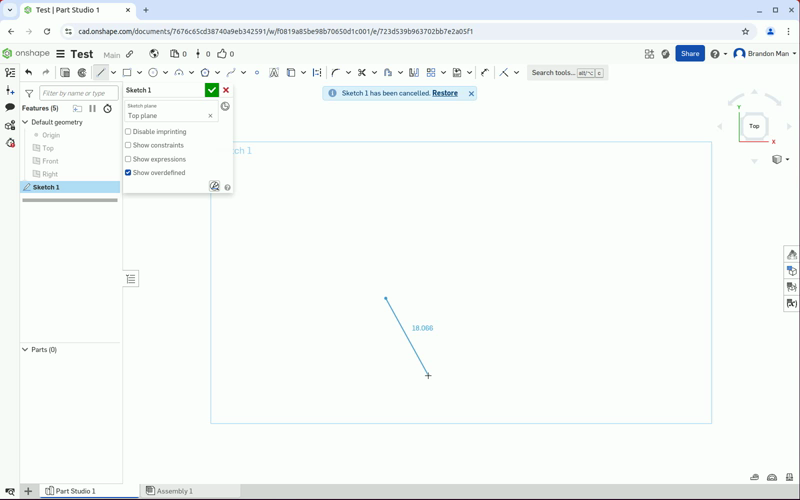
key_up(shift)
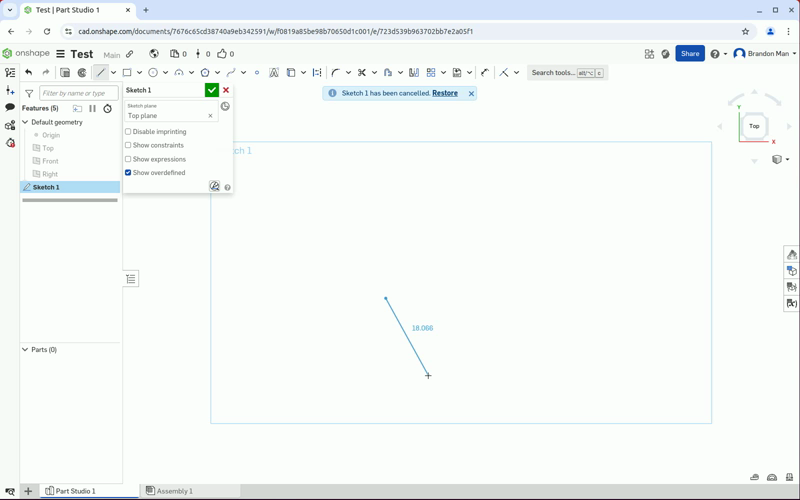
key(esc)
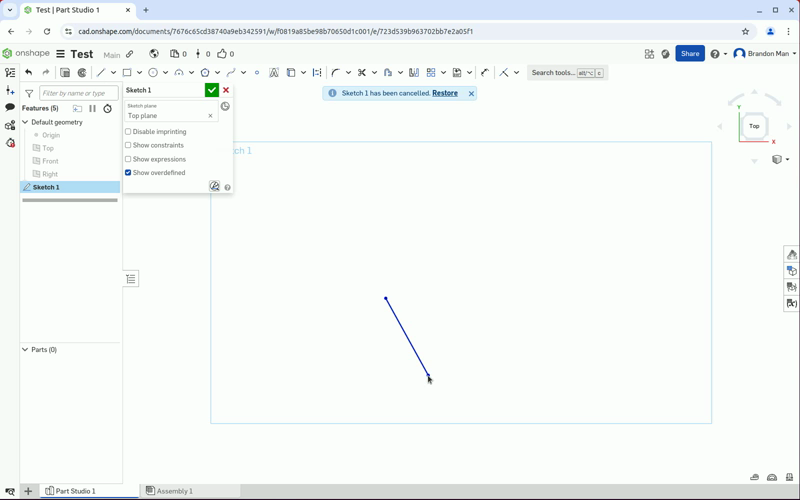
key(a)
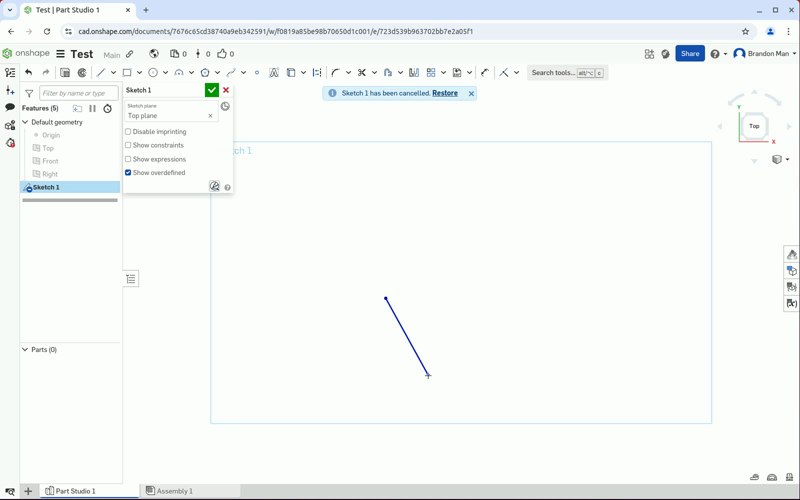
mouse_move(428, 375)
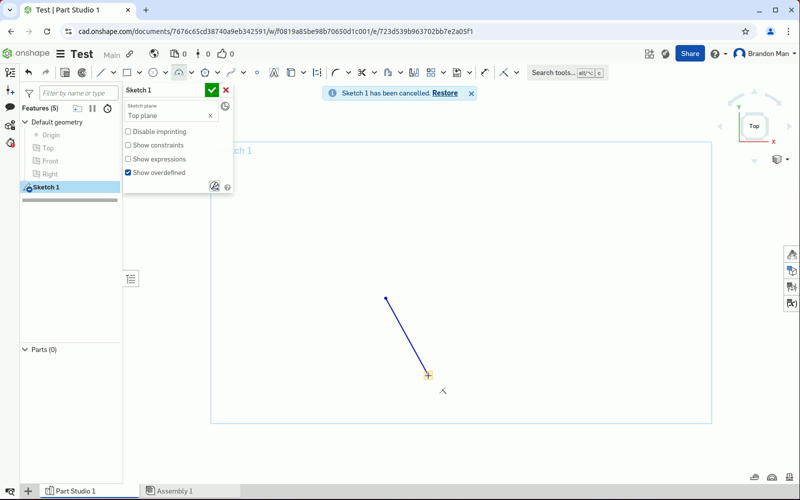
click(428, 375)
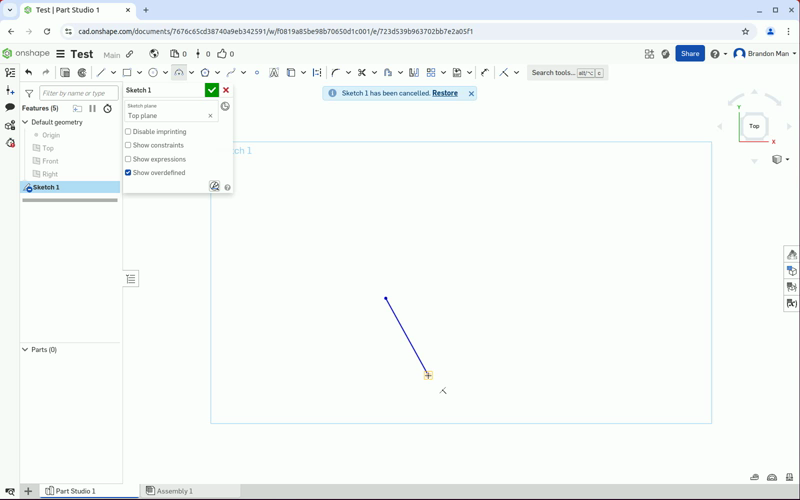
key_down(shift)
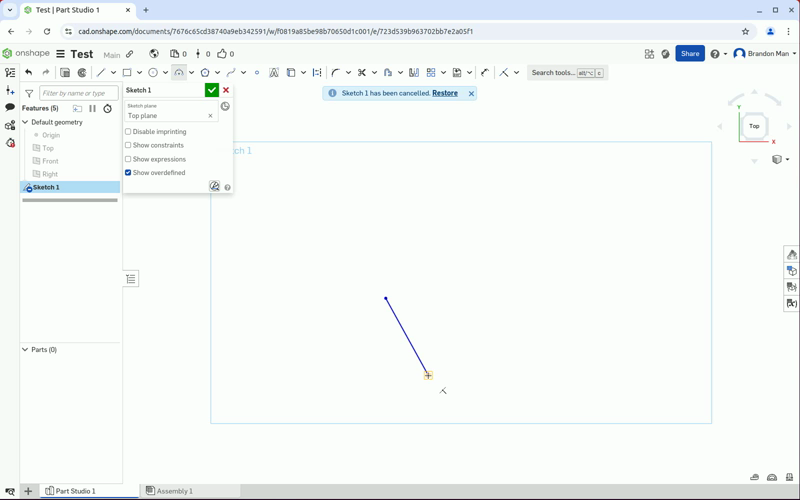
mouse_move(492, 375)
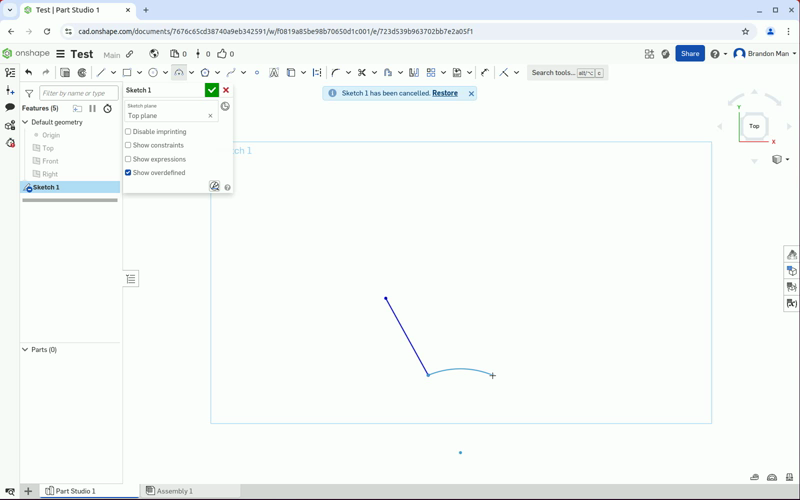
click(492, 375)
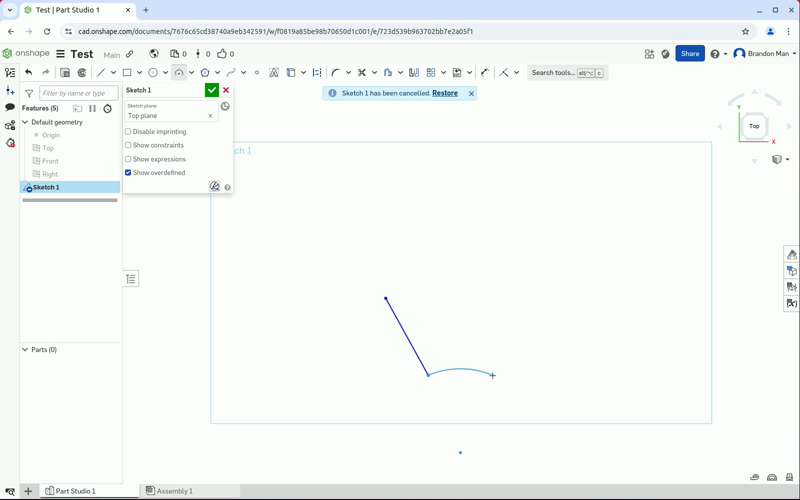
mouse_move(460, 394)
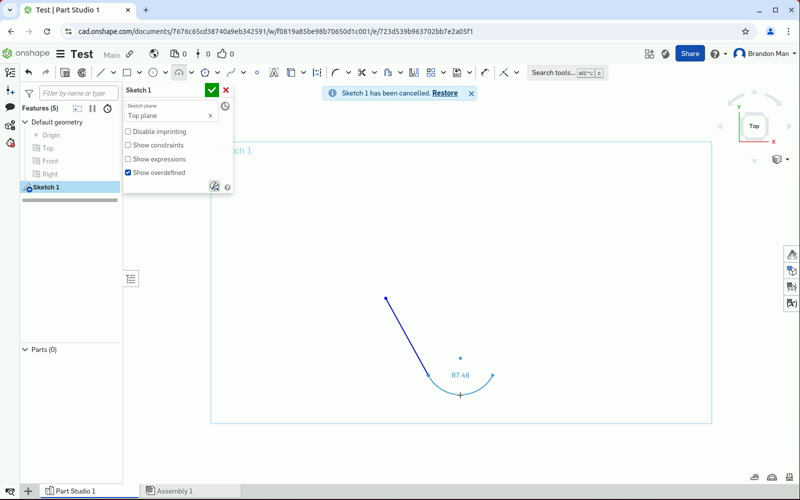
click(460, 394)
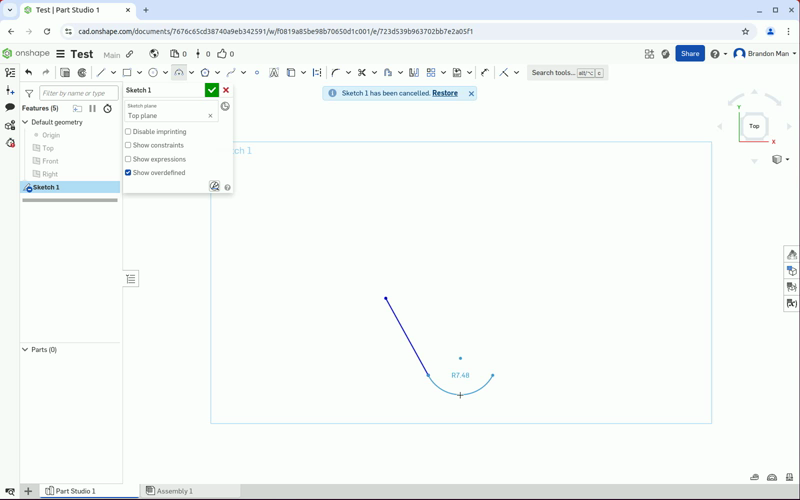
key_up(shift)
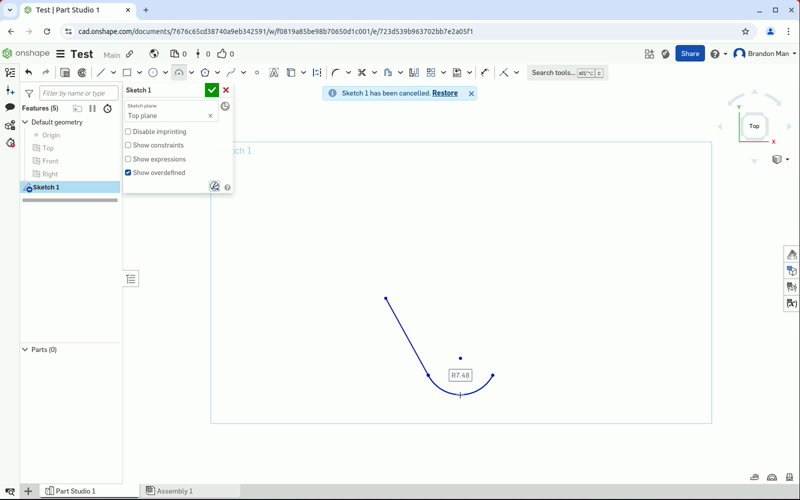
key(esc)
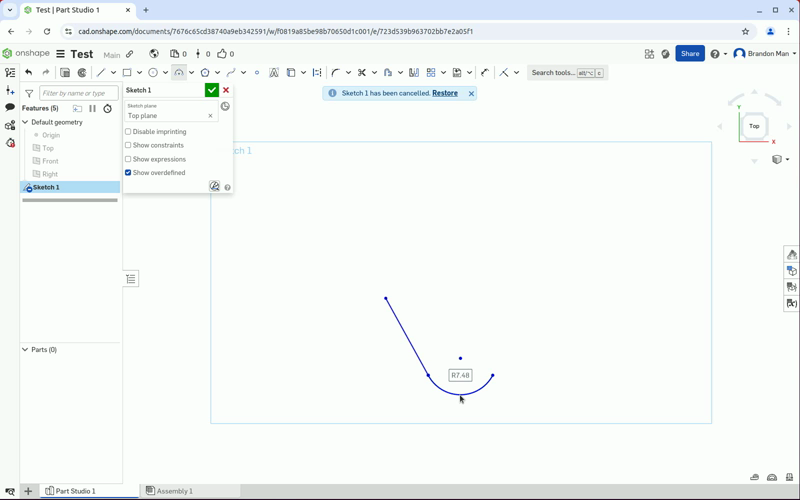
key(l)
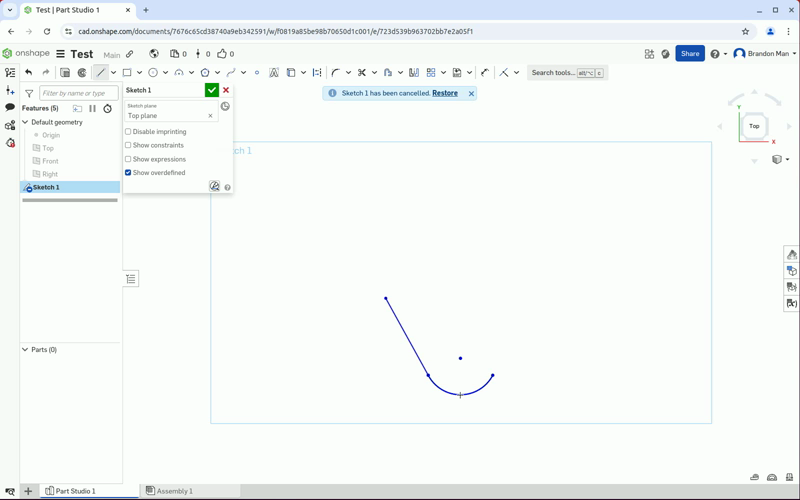
mouse_move(492, 375)
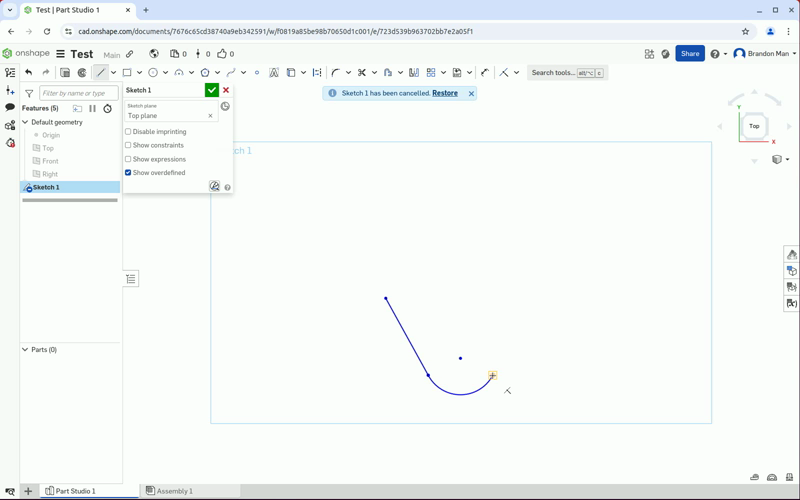
click(492, 375)
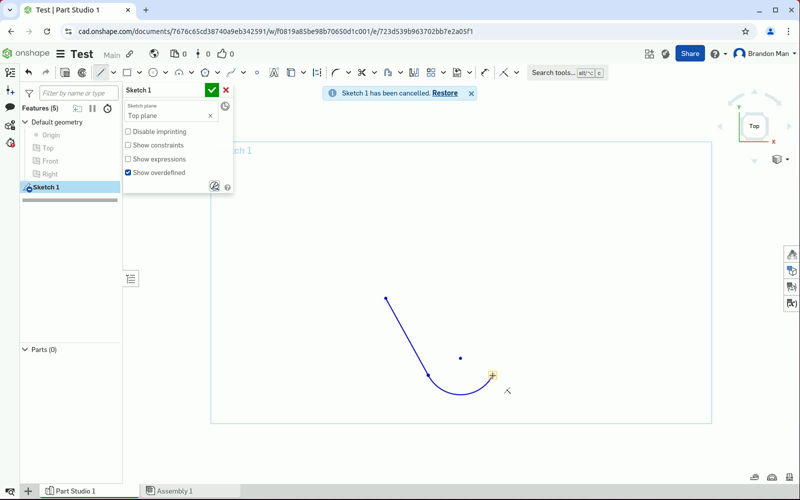
key_down(shift)
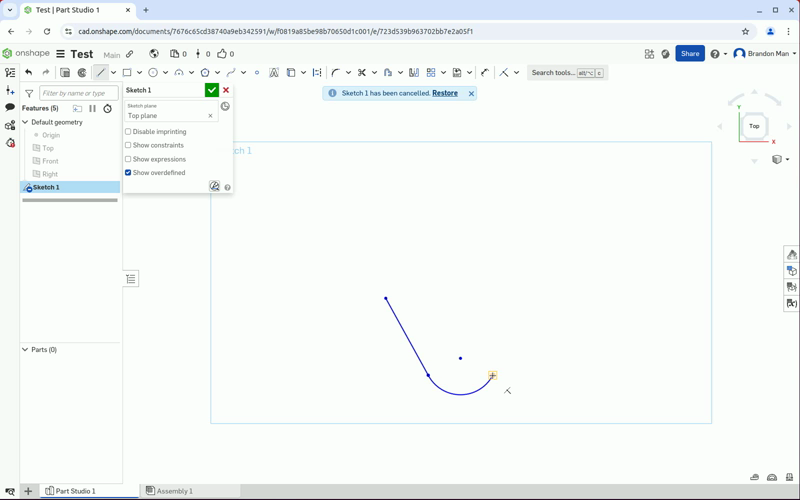
mouse_move(535, 298)
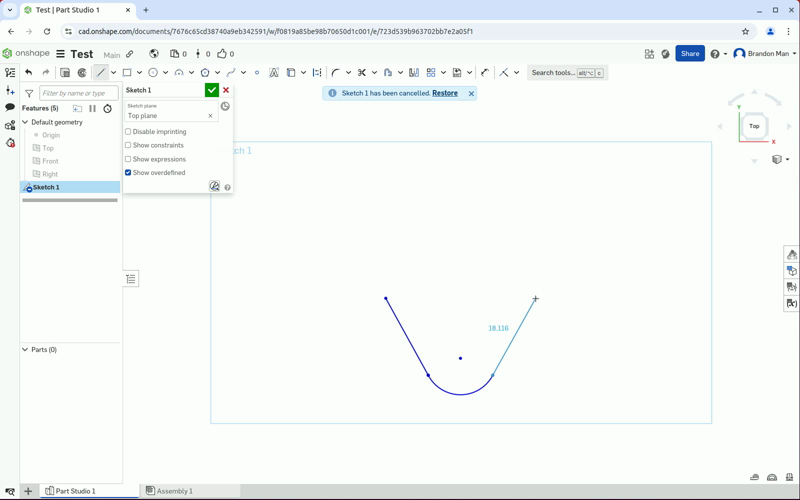
click(535, 298)
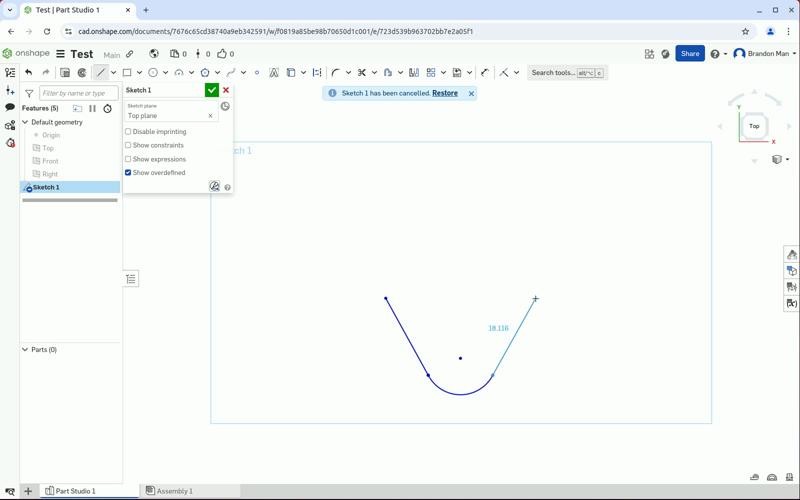
key_up(shift)
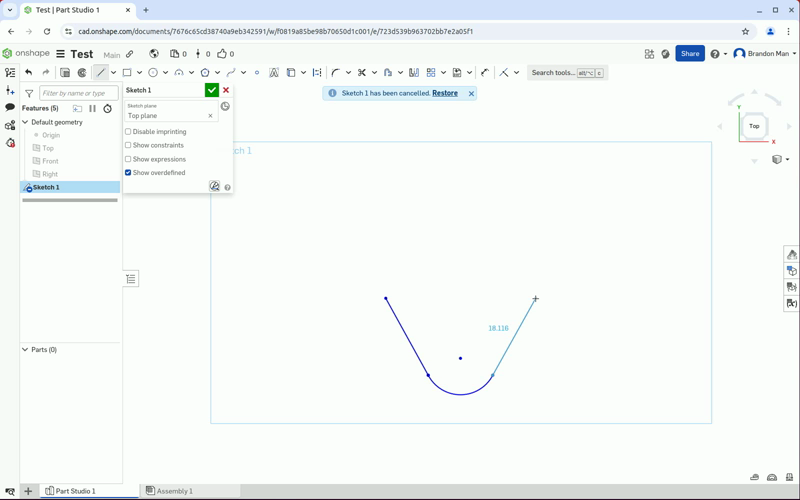
key_down(shift)
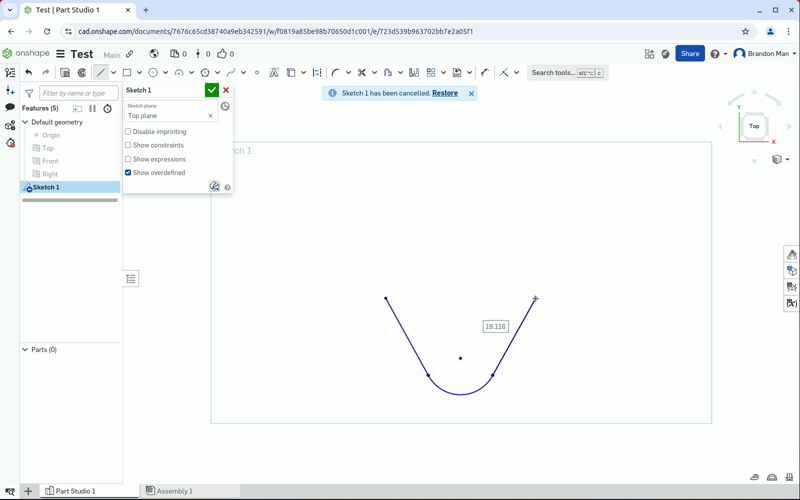
mouse_move(385, 298)
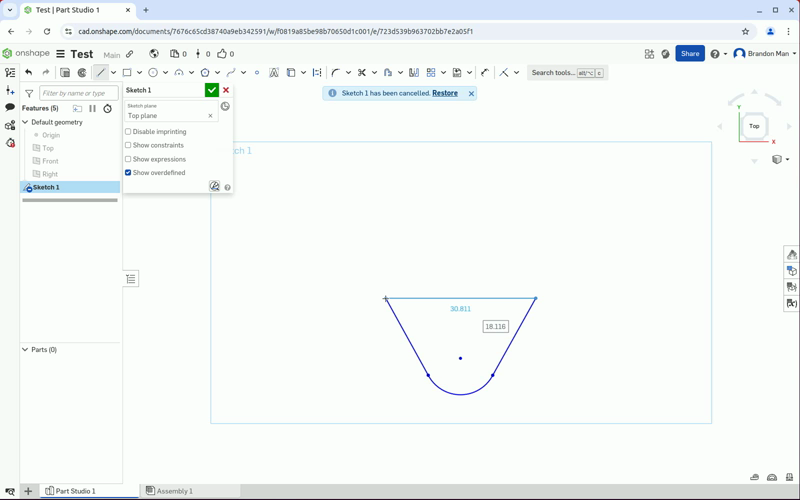
key_up(shift)
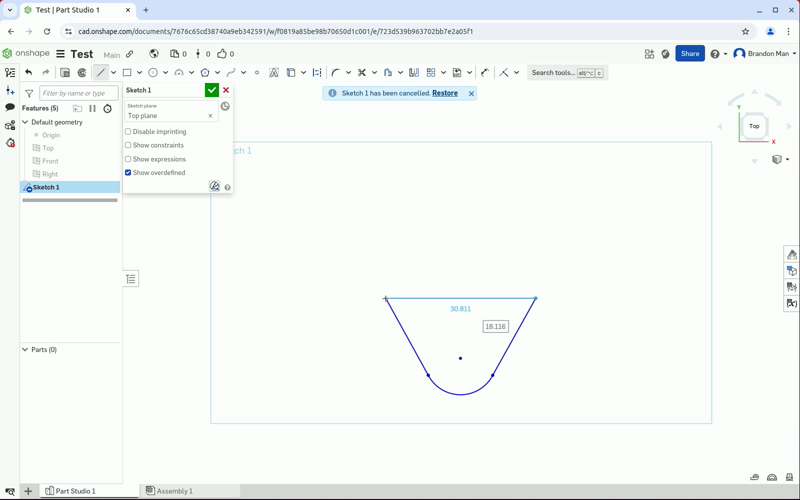
click(385, 298)
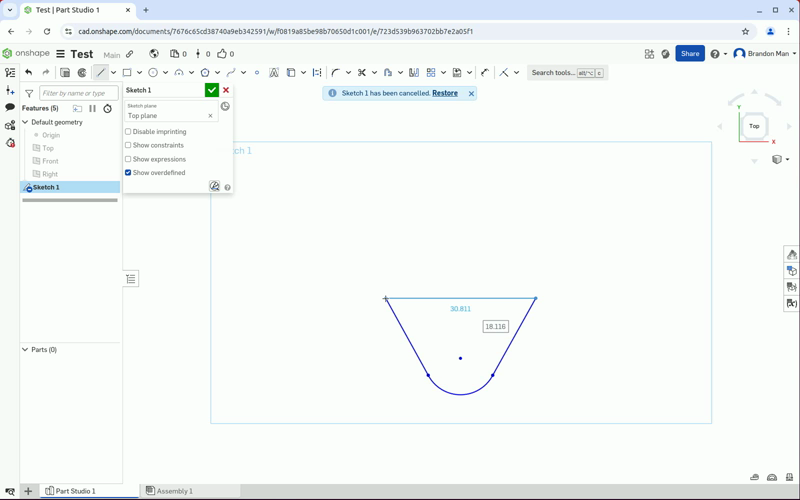
key(esc)
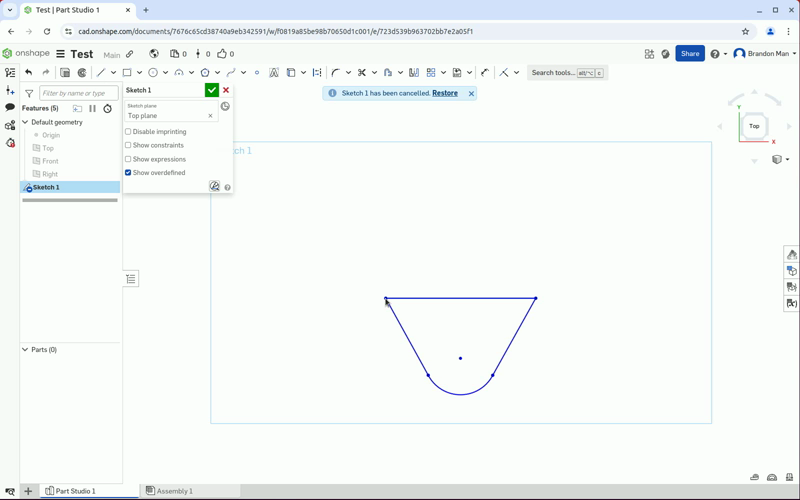
key(a)
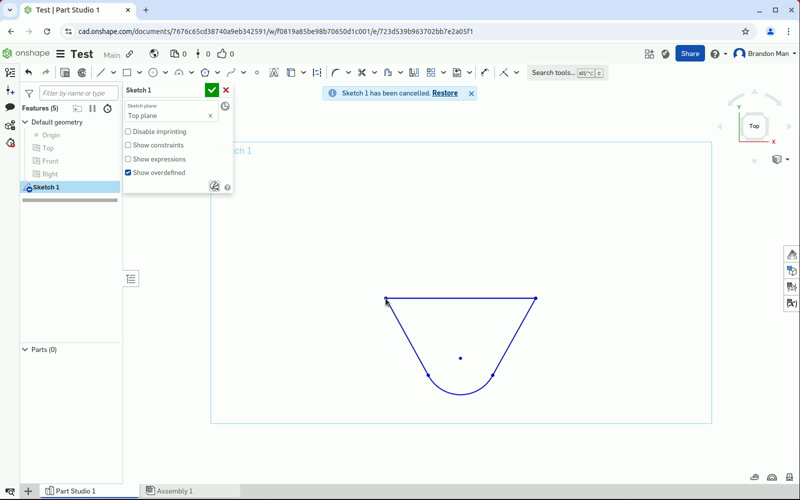
key_down(shift)
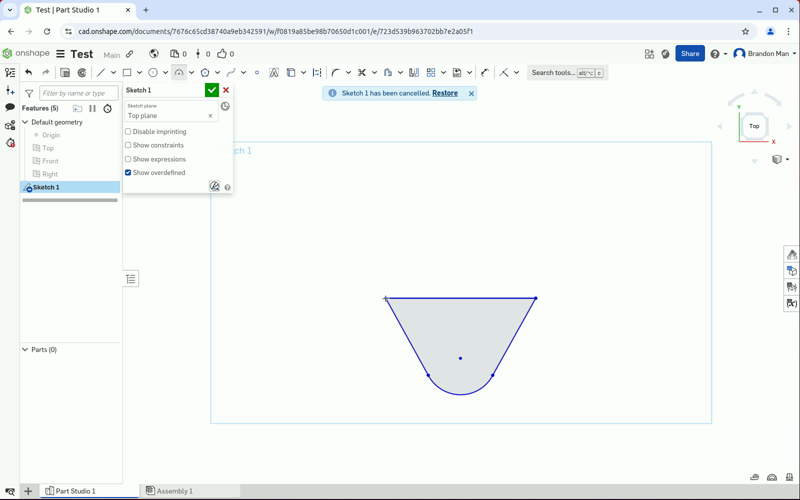
mouse_move(448, 357)
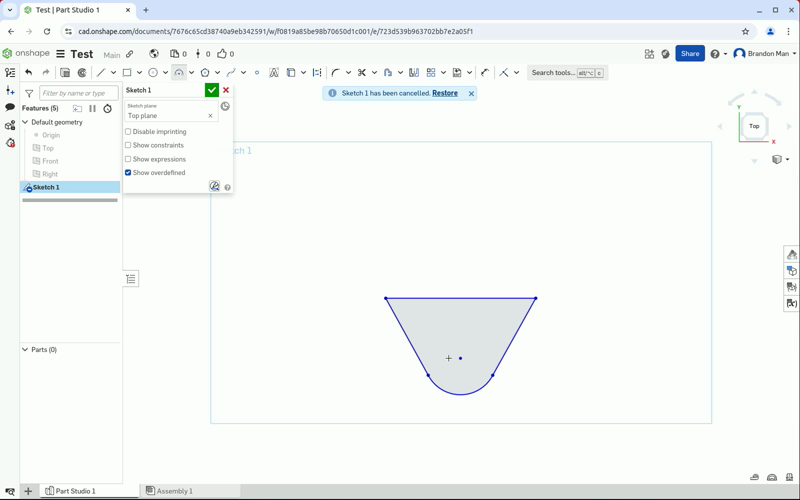
click(448, 357)
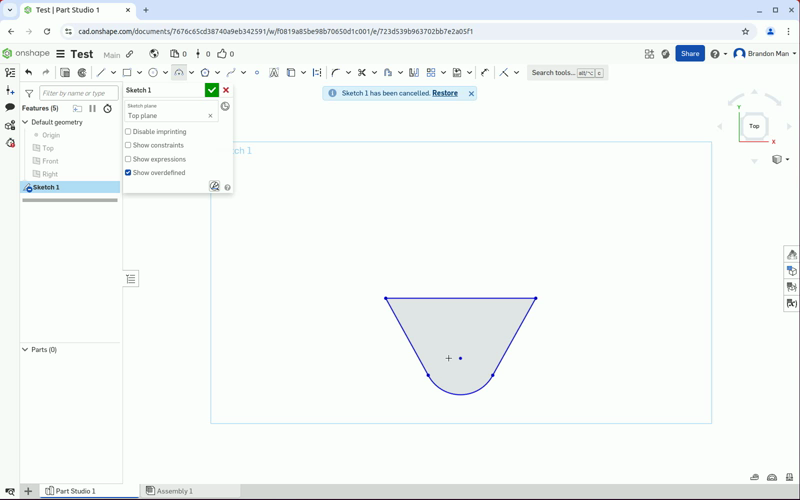
key_up(shift)
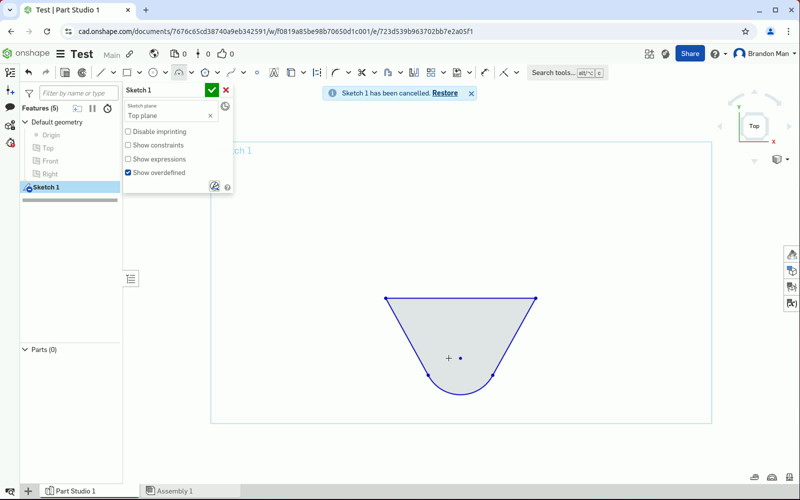
key_down(shift)
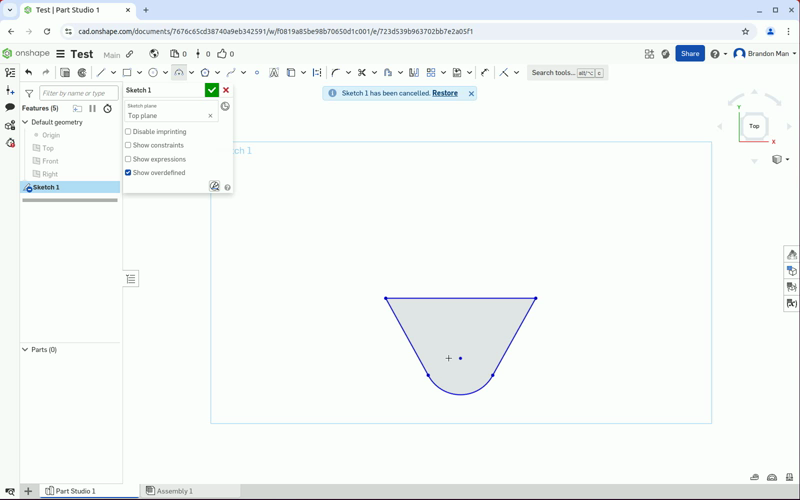
mouse_move(472, 357)
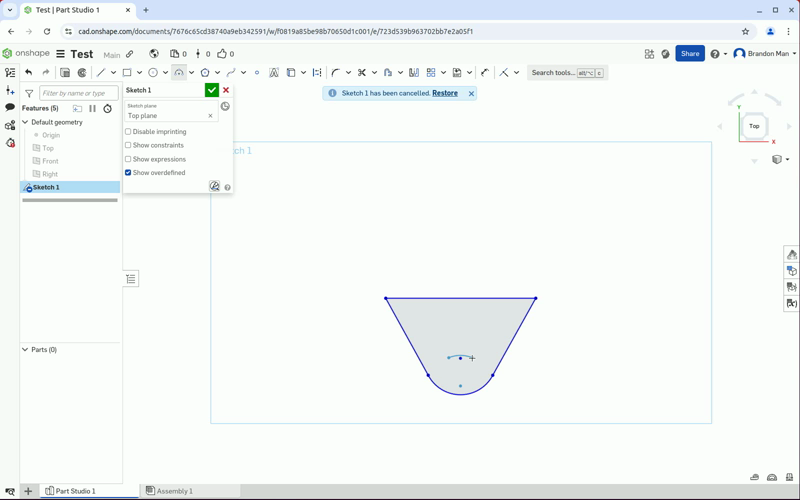
click(472, 357)
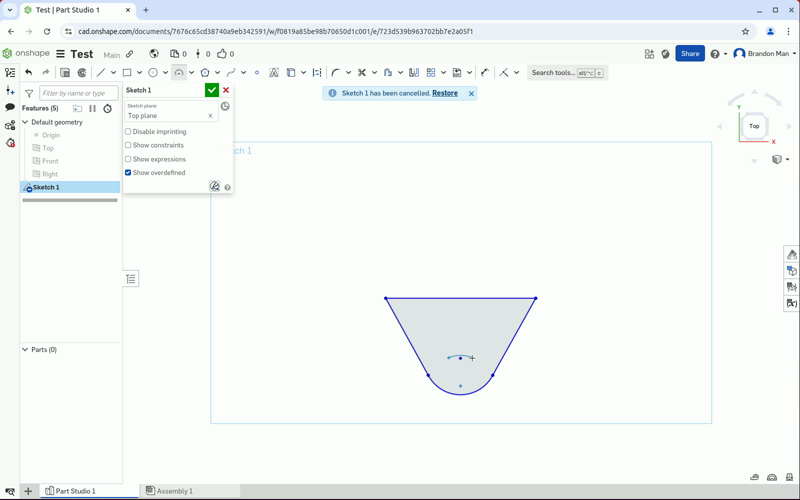
mouse_move(460, 369)
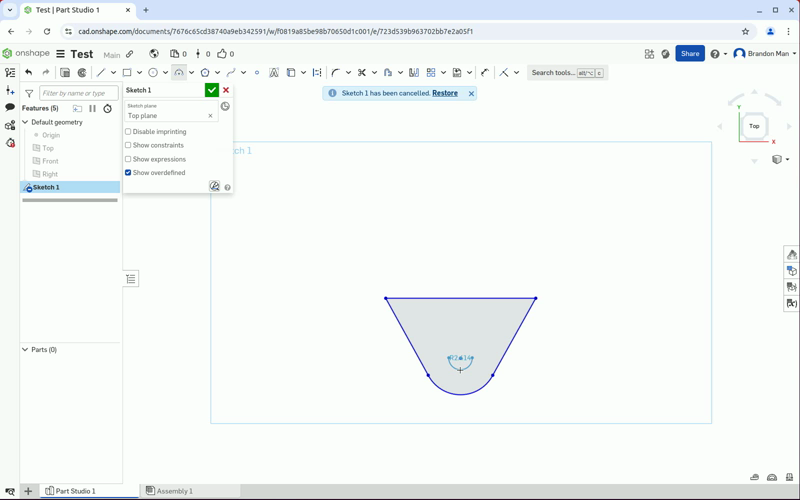
click(460, 369)
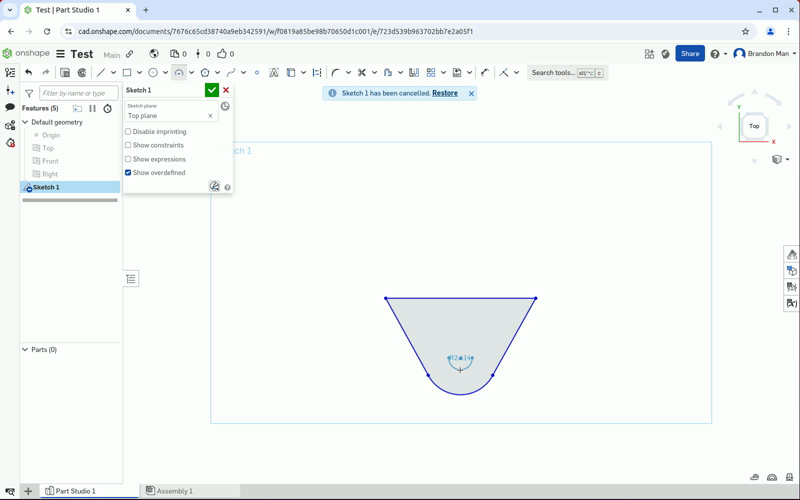
key_up(shift)
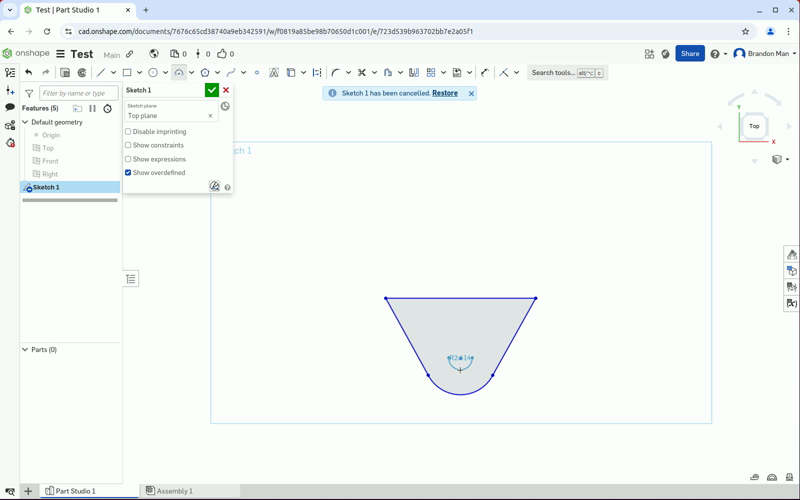
key(esc)
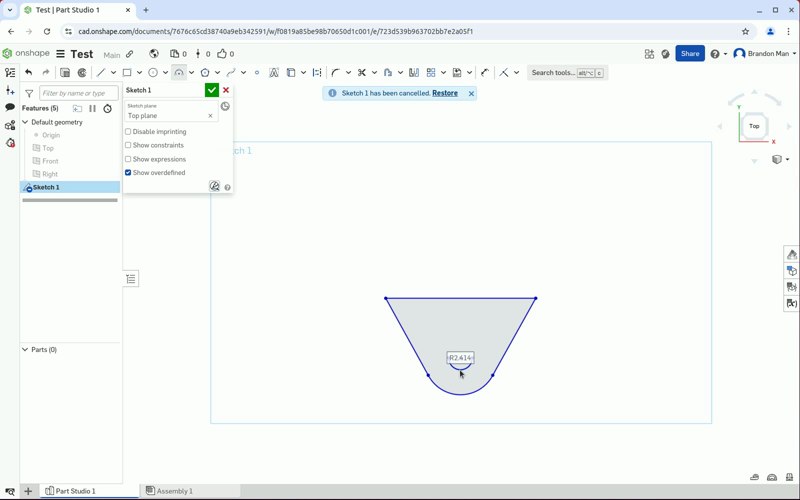
key(l)
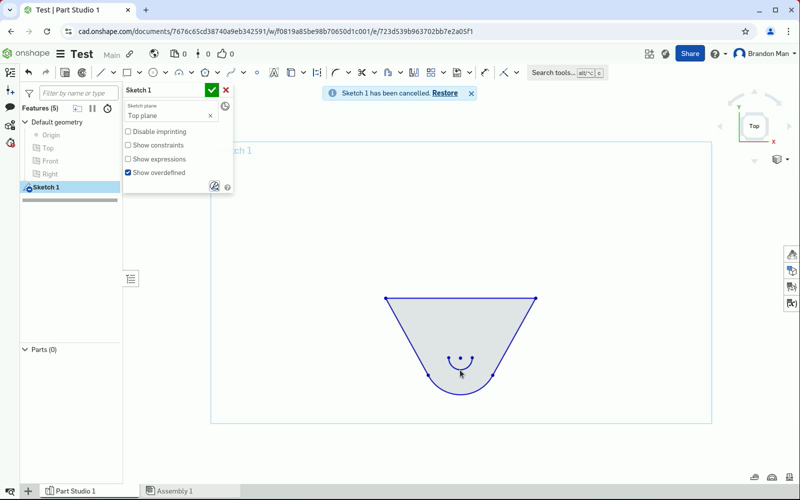
mouse_move(472, 357)
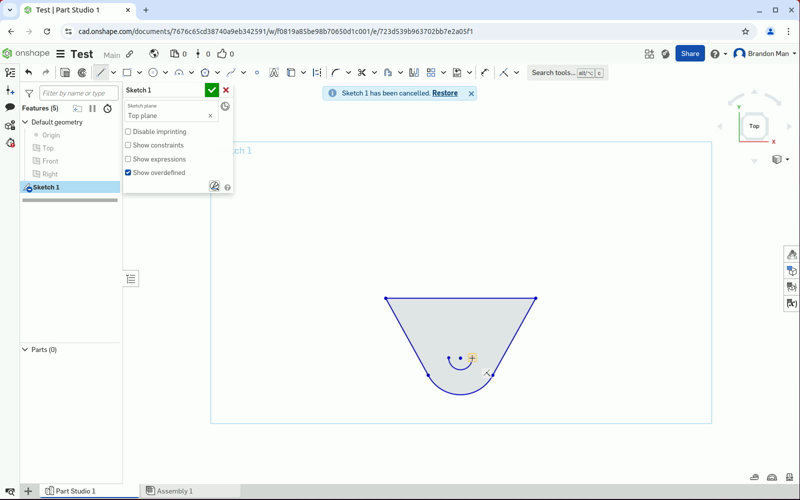
click(472, 357)
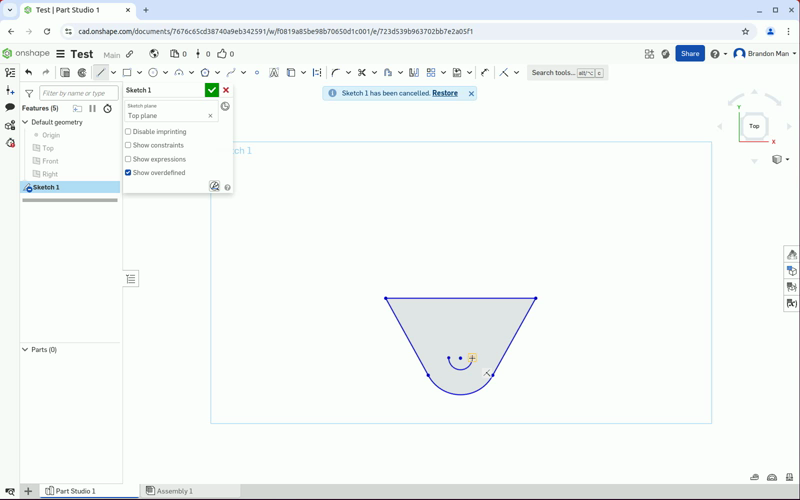
key_down(shift)
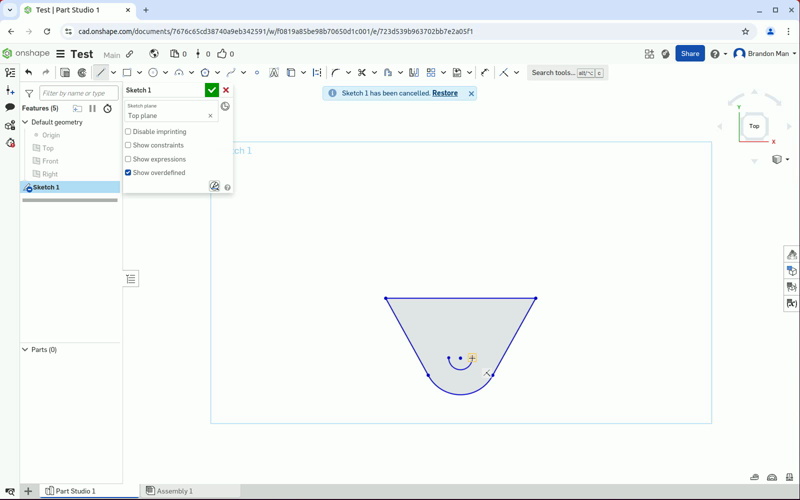
mouse_move(502, 357)
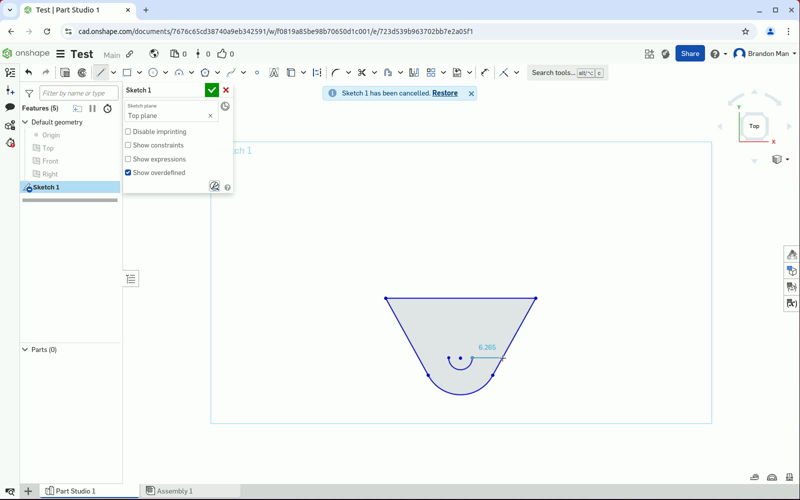
mouse_move(472, 342)
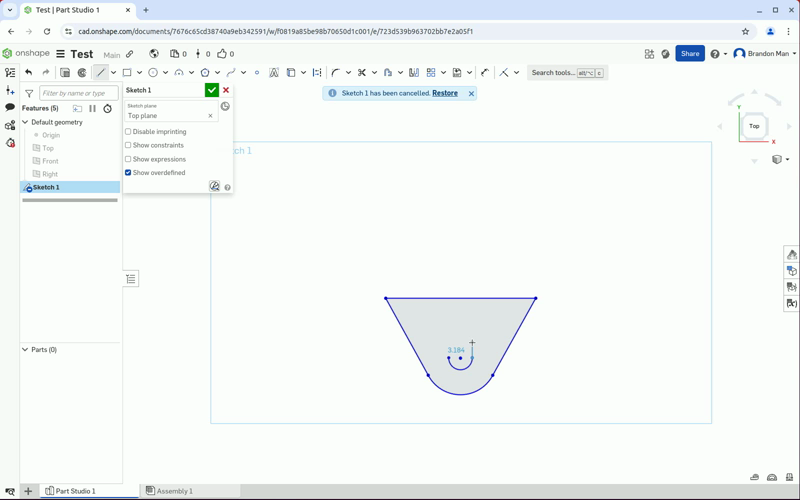
click(472, 342)
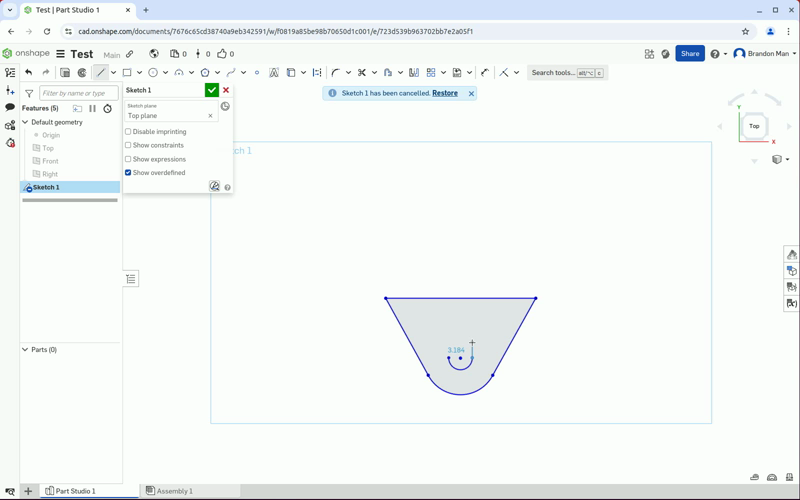
key_up(shift)
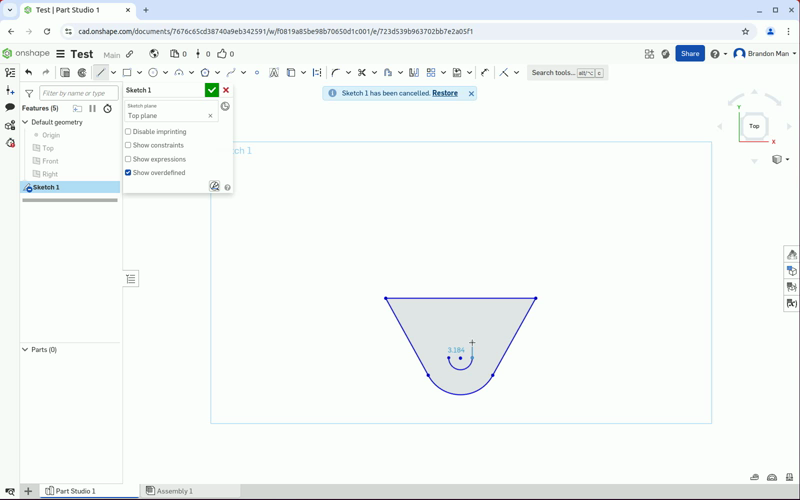
key(esc)
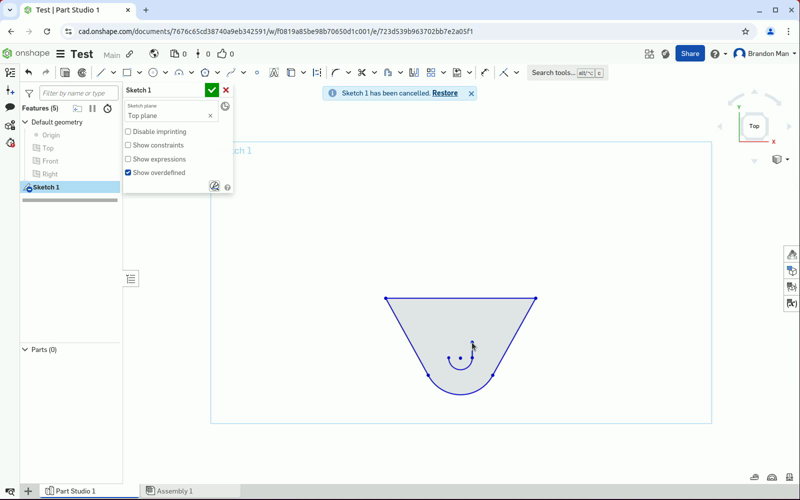
key(a)
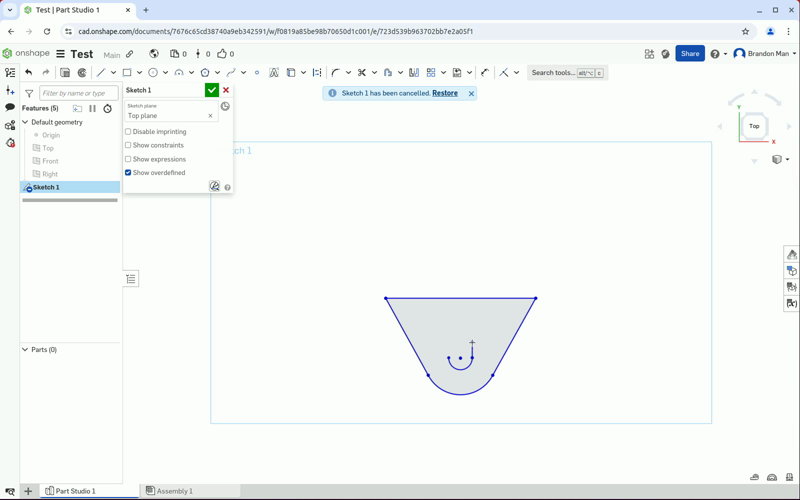
mouse_move(472, 342)
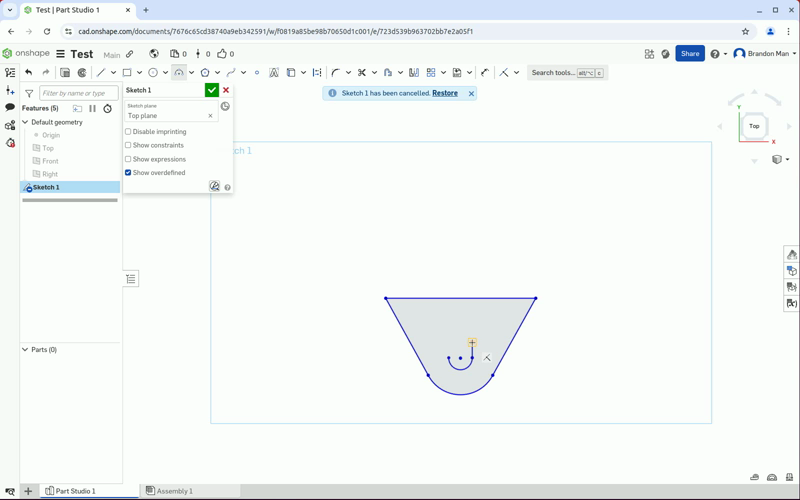
click(472, 342)
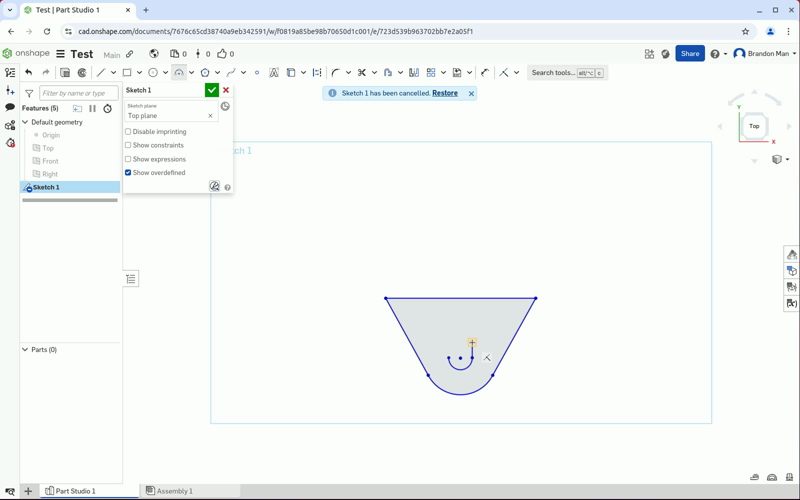
key_down(shift)
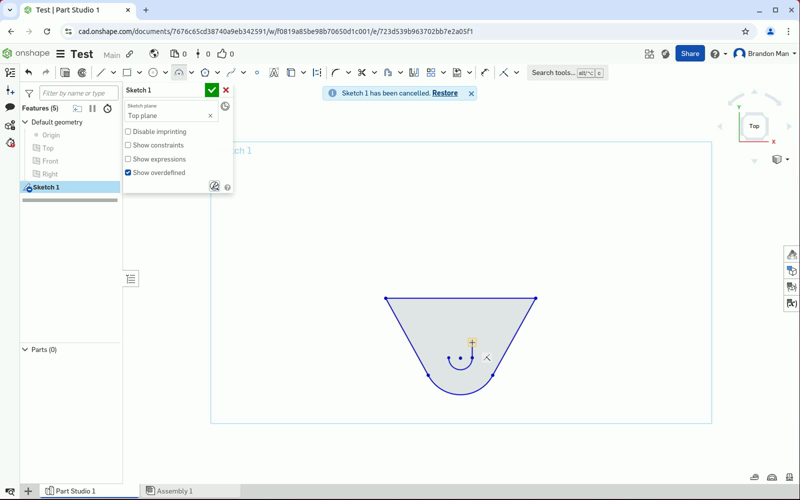
mouse_move(448, 342)
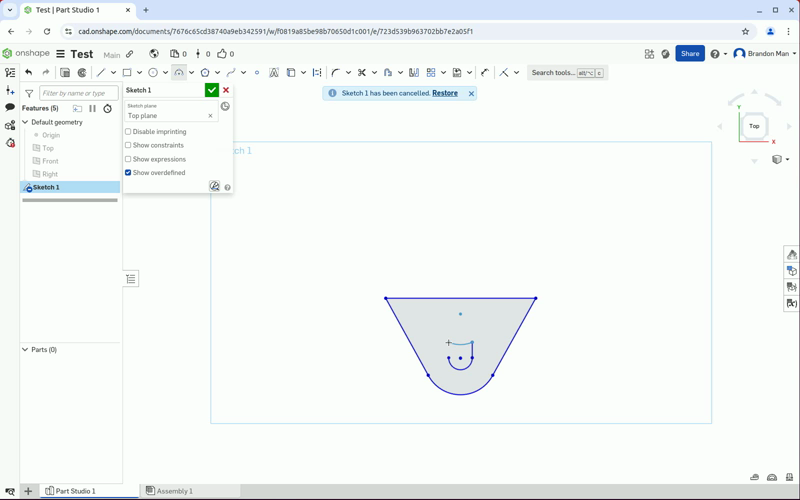
click(448, 342)
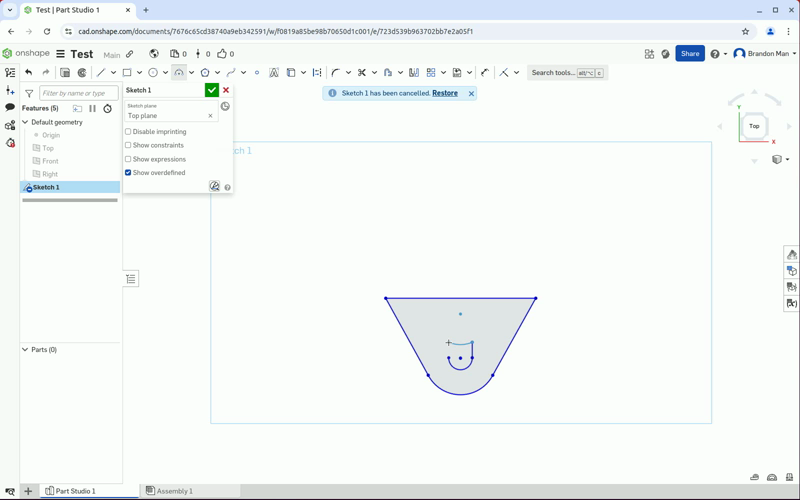
mouse_move(460, 330)
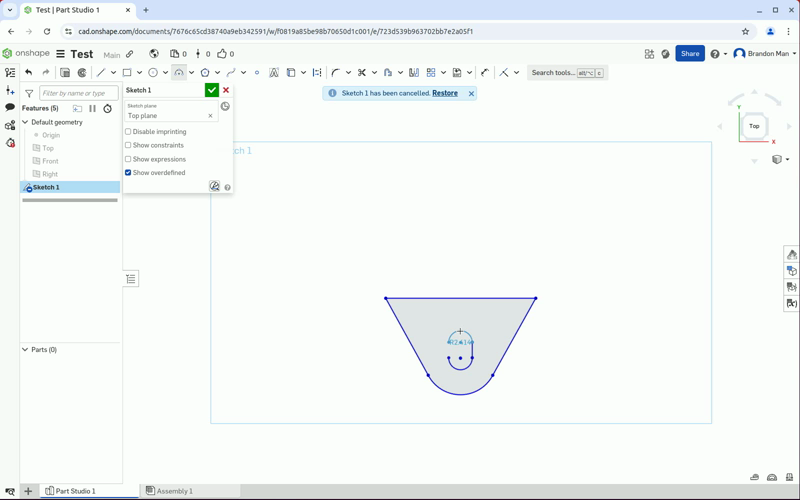
click(460, 330)
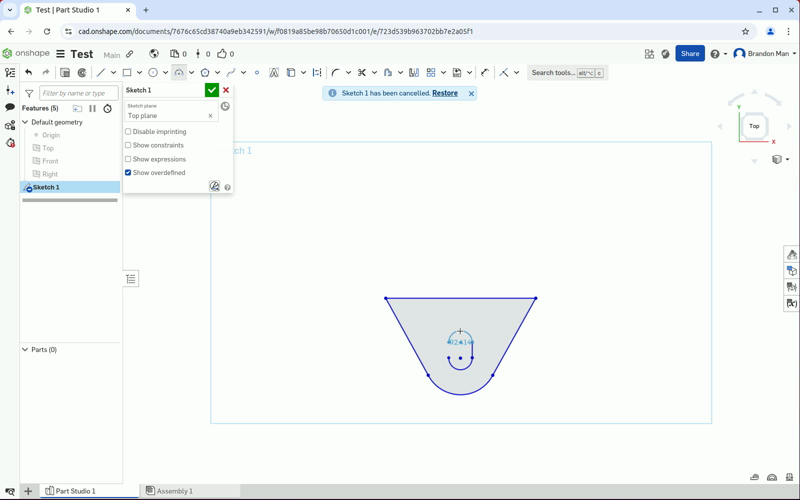
key_up(shift)
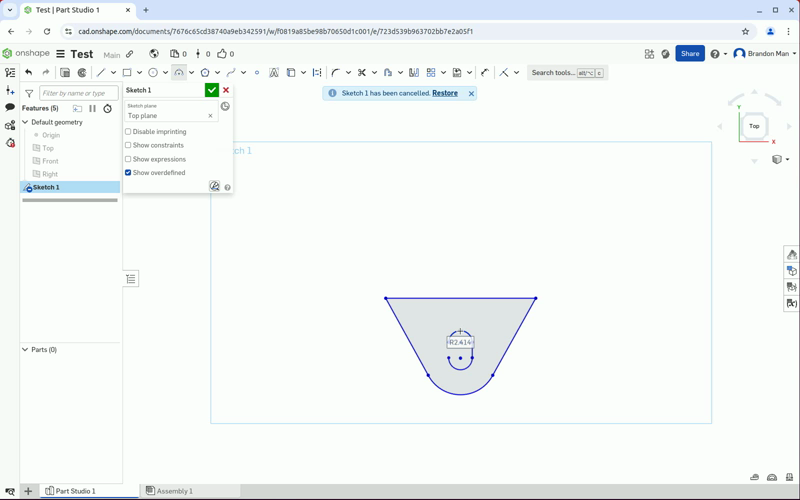
key(esc)
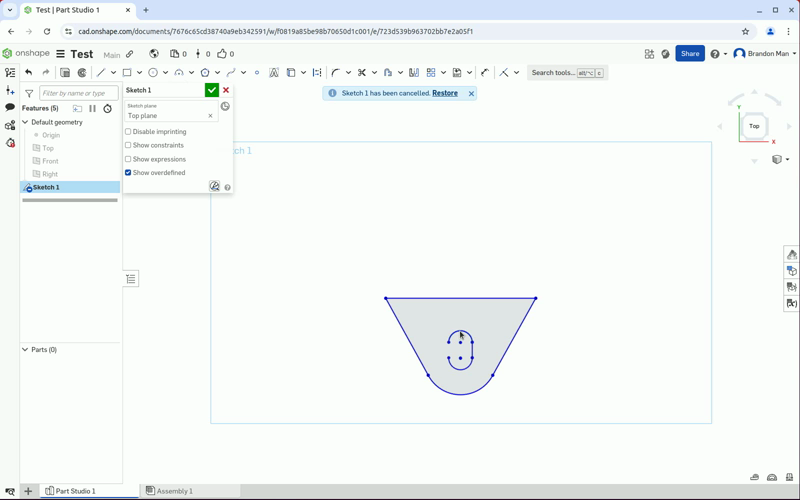
key(l)
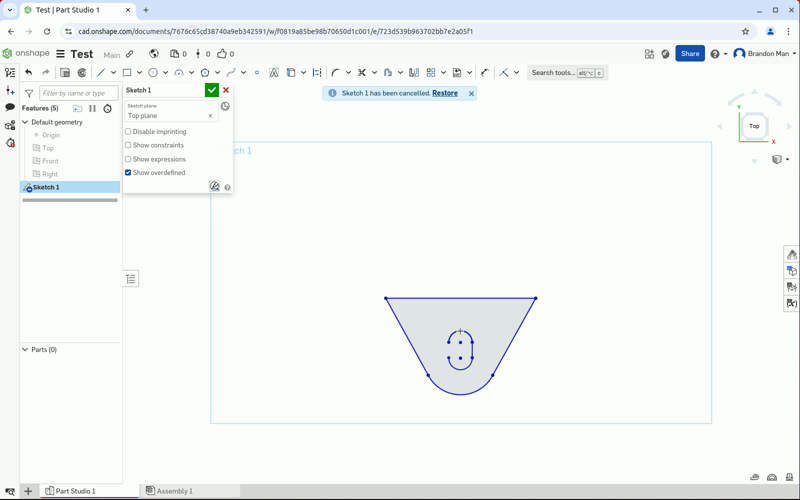
mouse_move(448, 342)
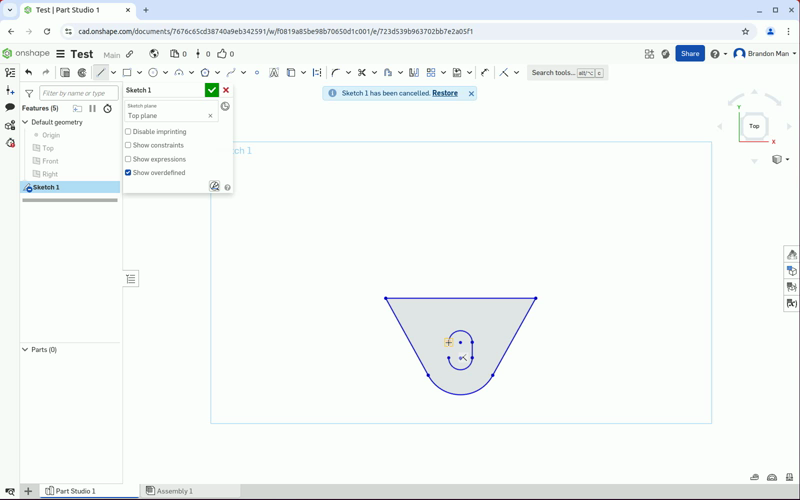
click(448, 342)
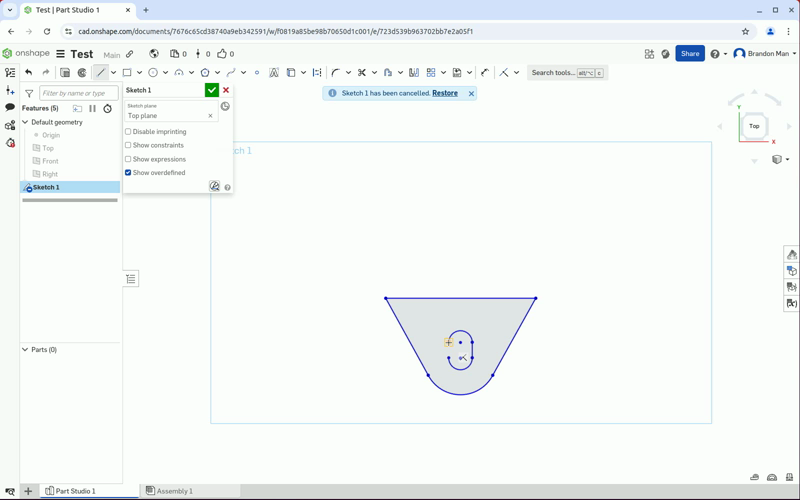
mouse_move(478, 342)
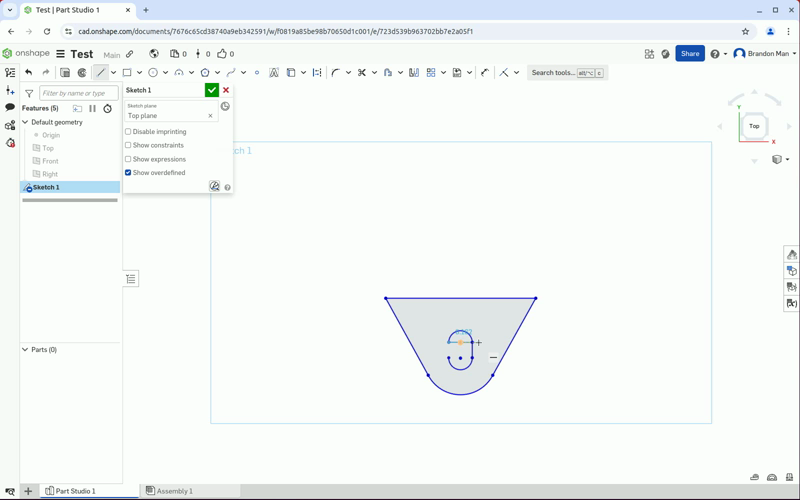
key_down(shift)
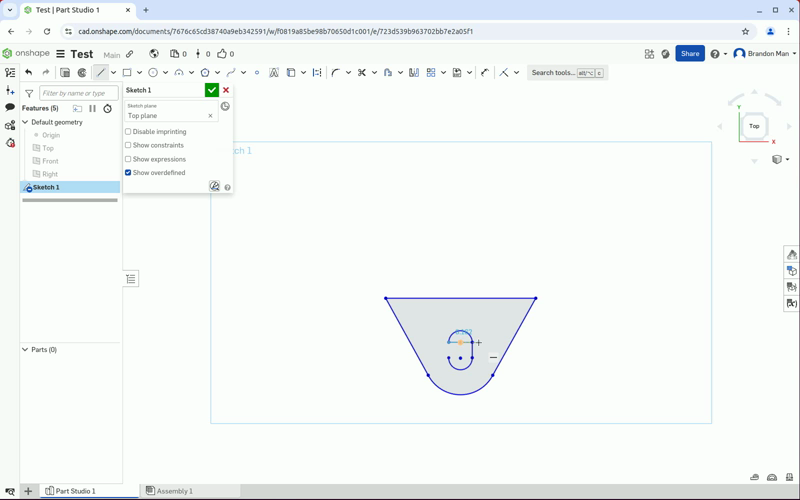
mouse_move(448, 357)
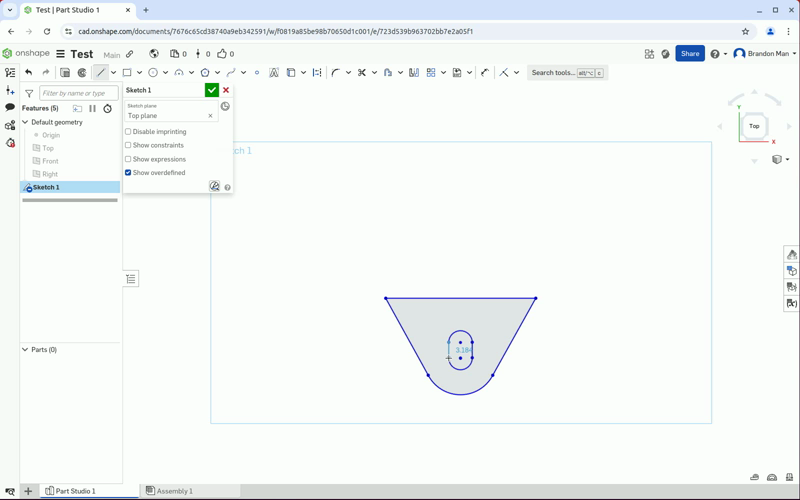
key_up(shift)
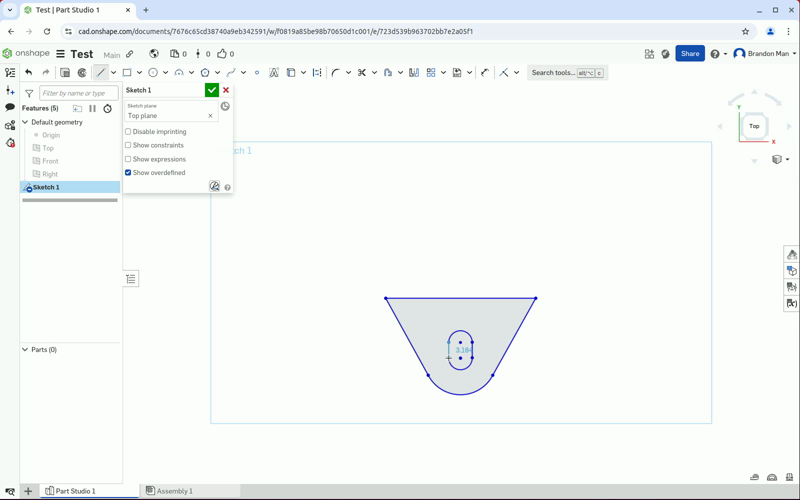
click(448, 357)
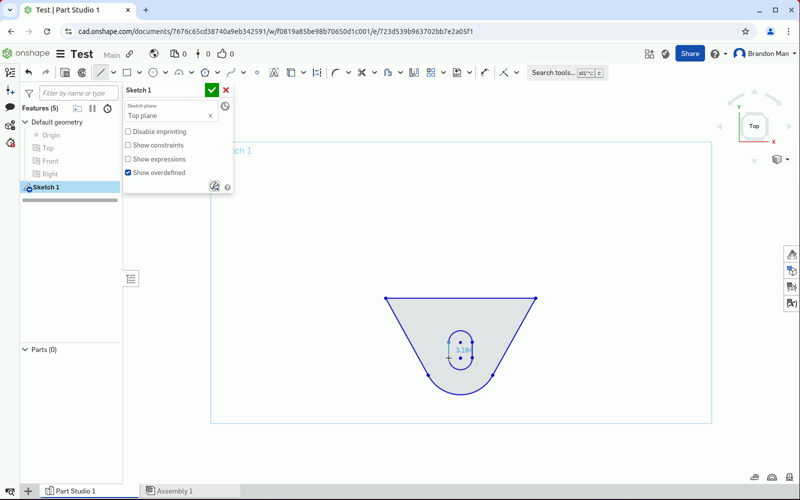
key(esc)
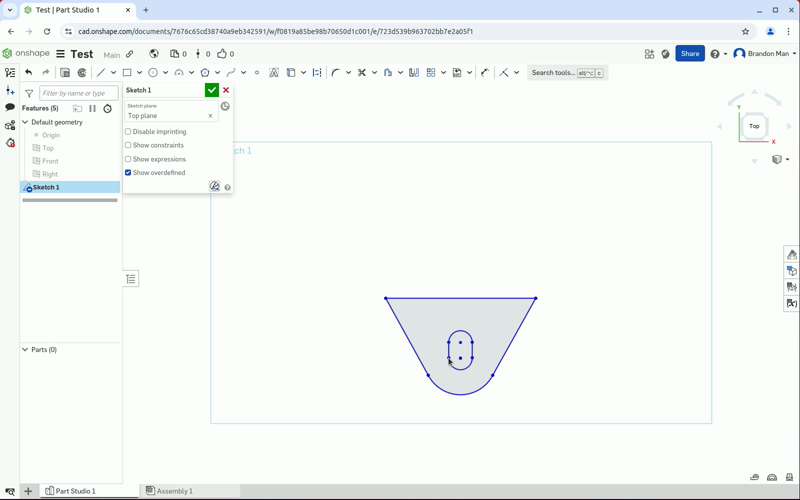
mouse_move(441, 371)
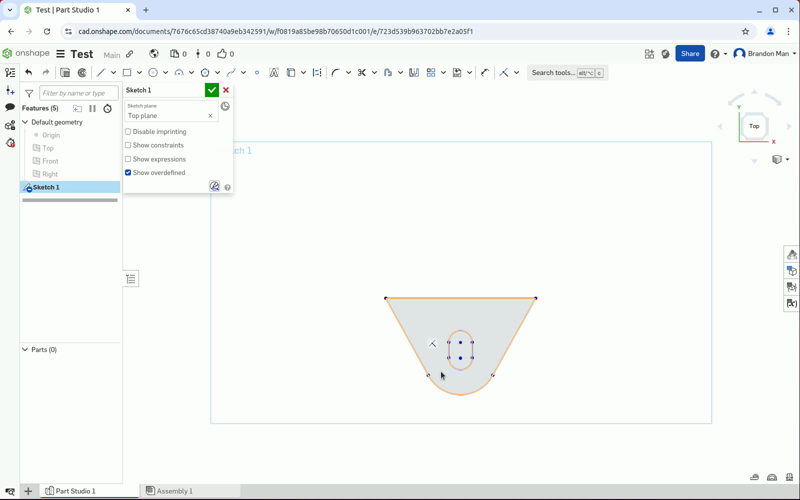
click(441, 371)
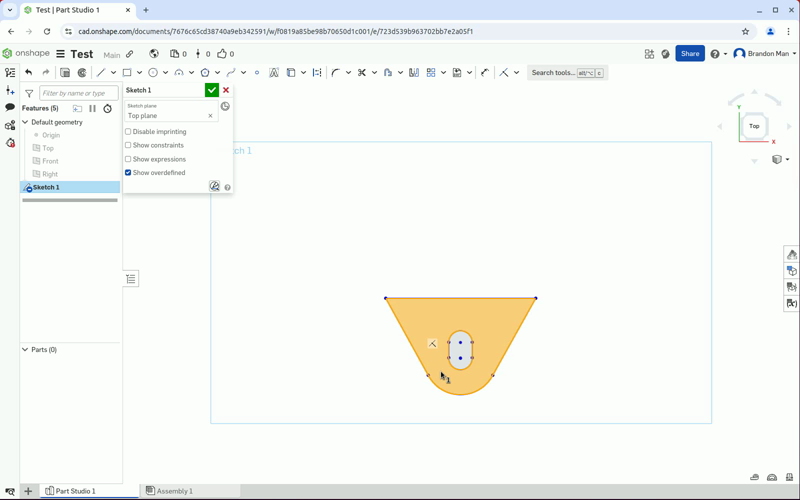
mouse_move(73, 352)
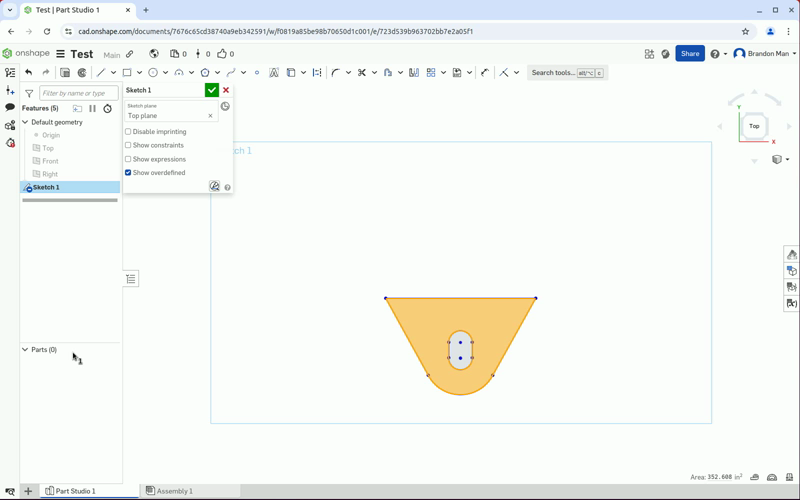
key(shift+y)
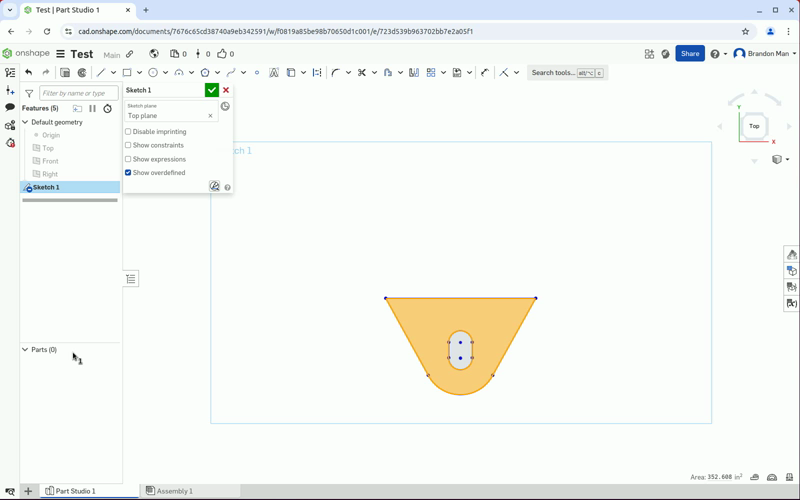
key(shift+e)
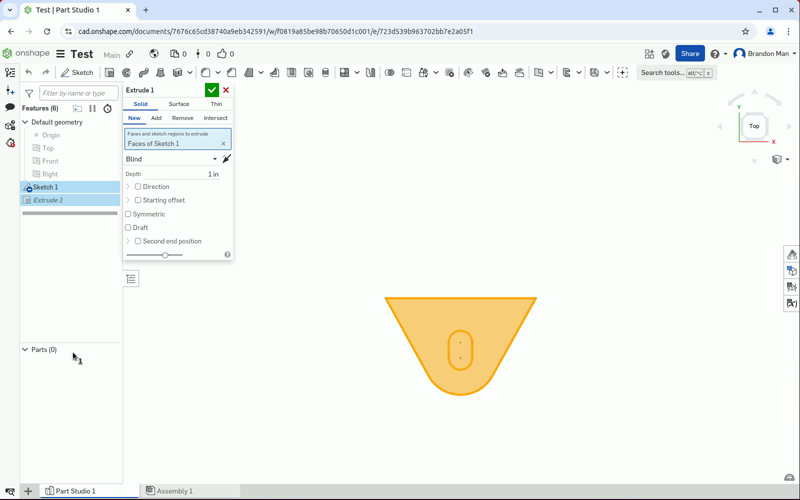
mouse_move(143, 106)
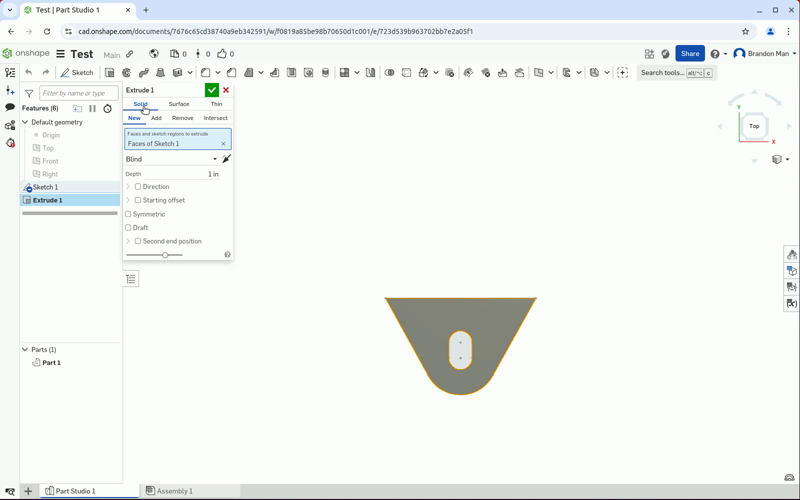
click(143, 106)
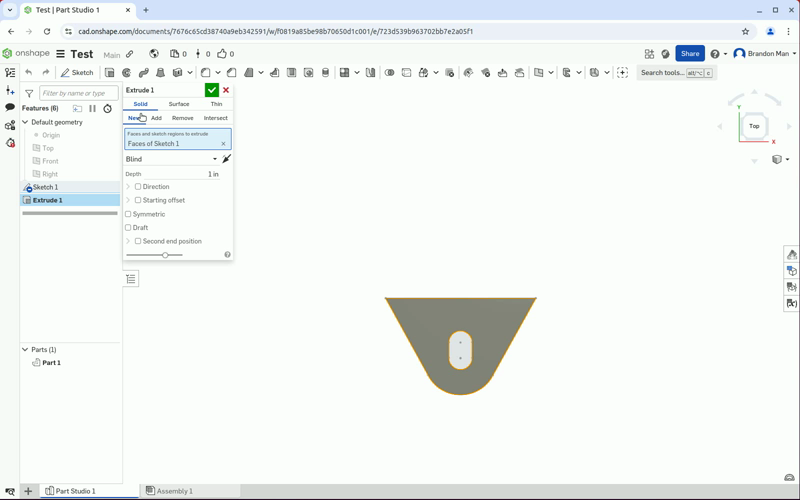
mouse_move(137, 120)
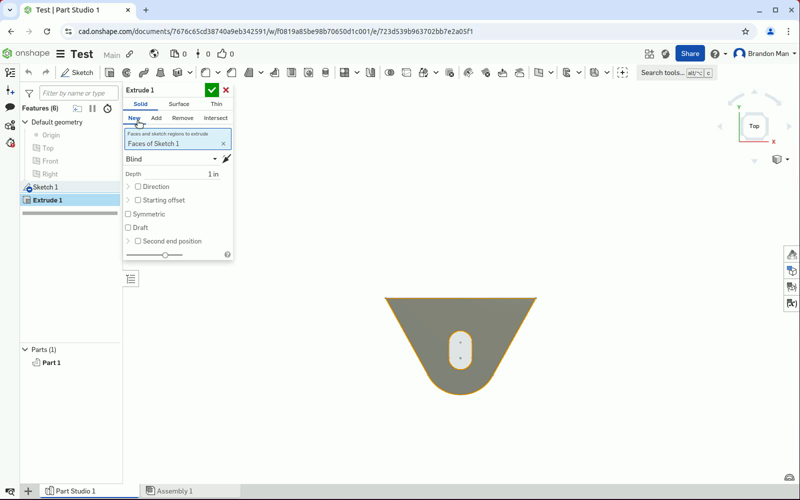
click(137, 120)
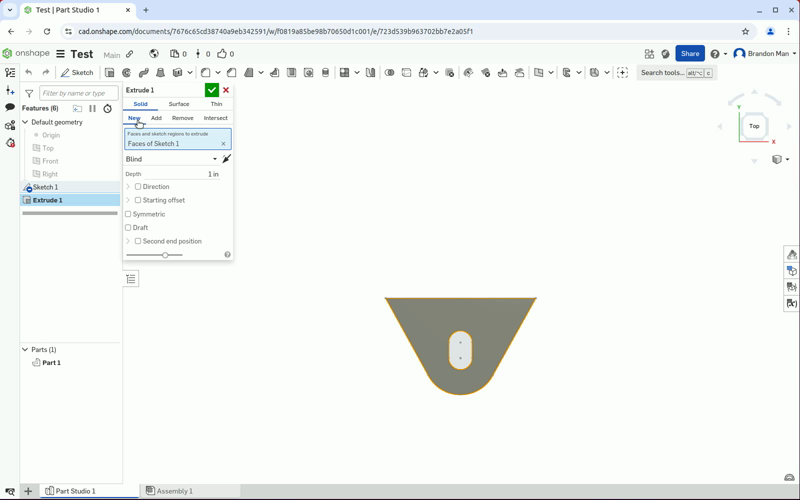
key(tab, 4)
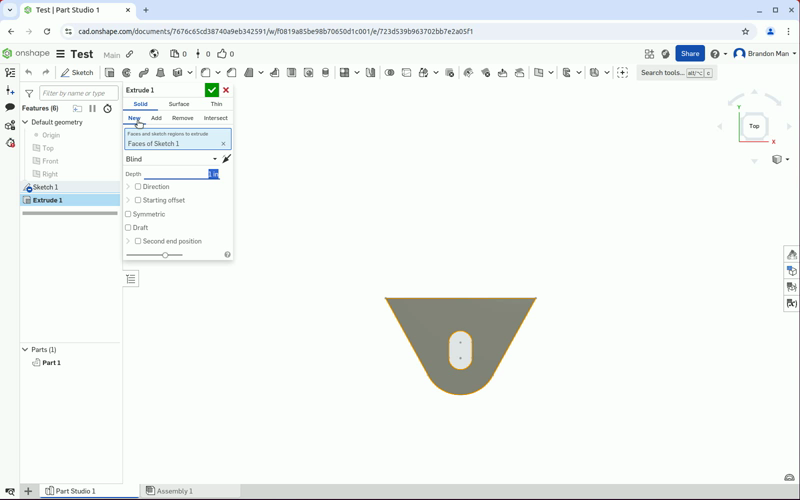
text(6.258)
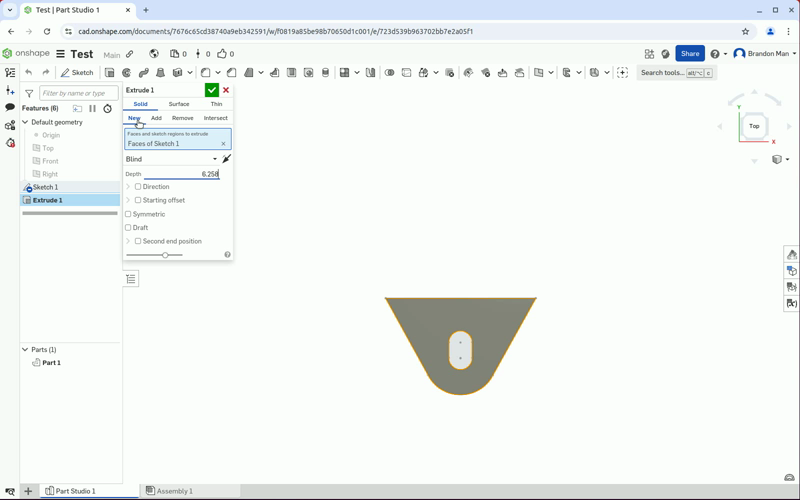
key(enter)
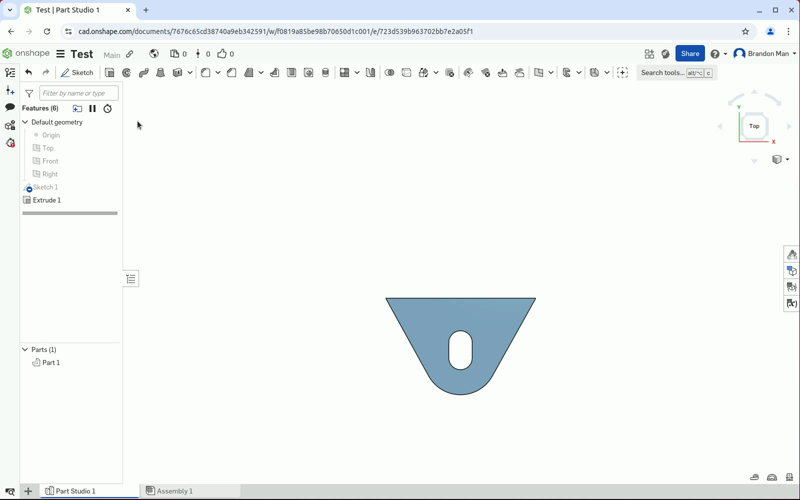
key(shift+h)
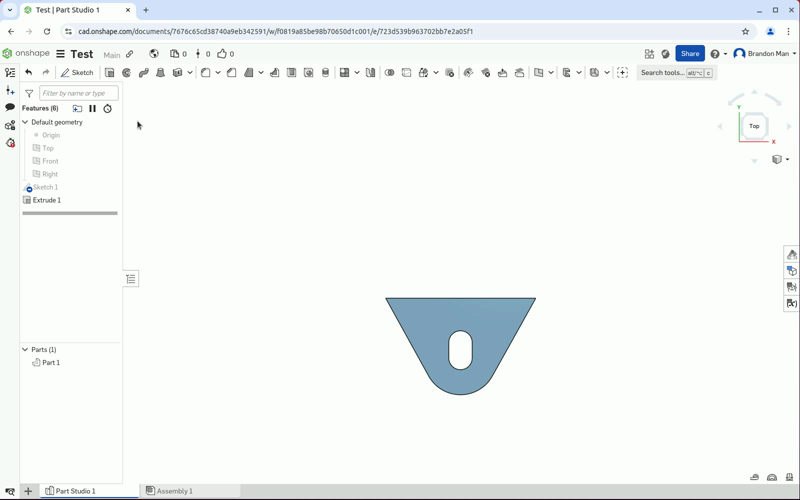
key(shift+h)
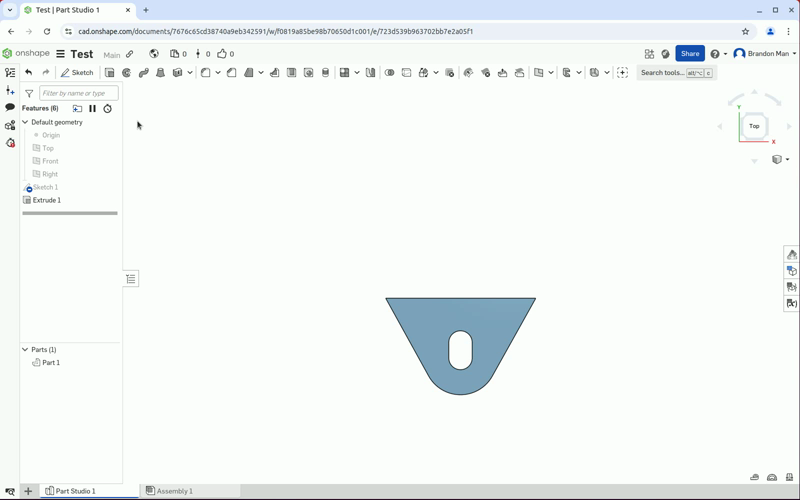
mouse_move(73, 189)
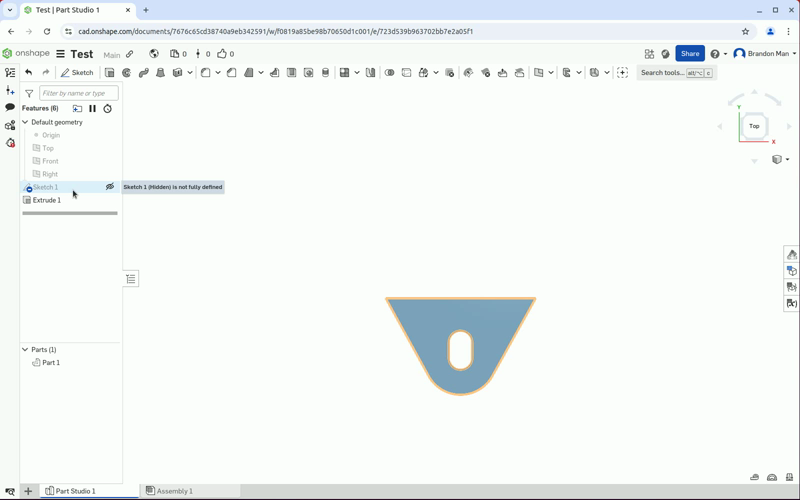
click(73, 189)
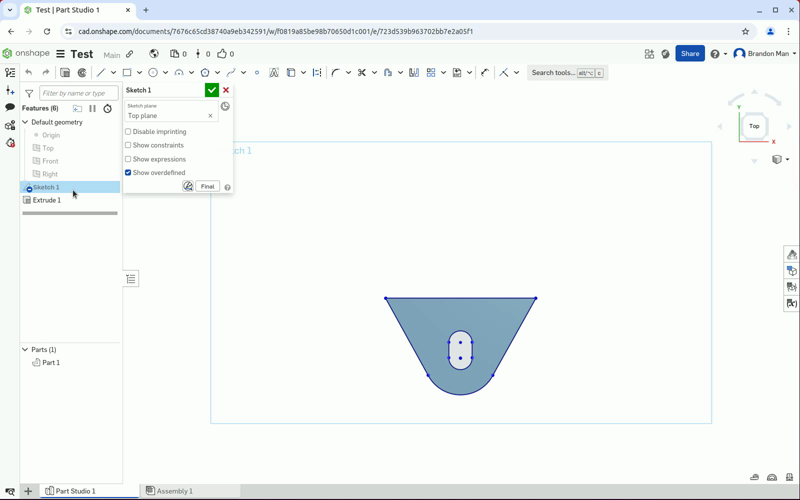
mouse_move(229, 92)
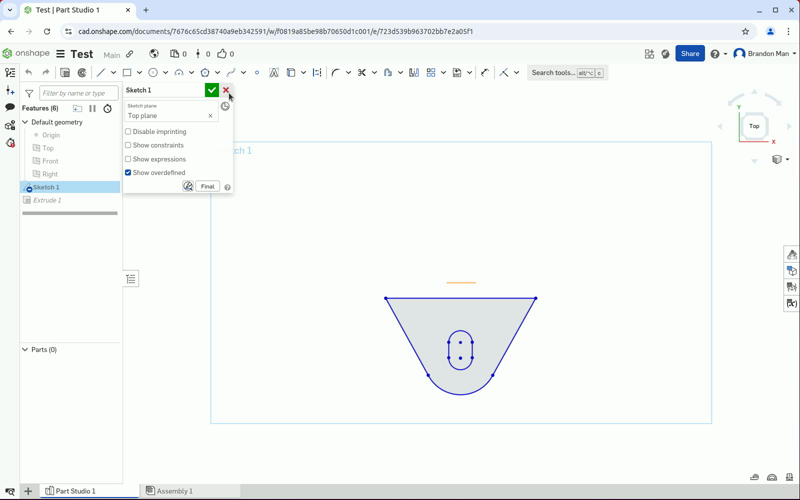
click(229, 92)
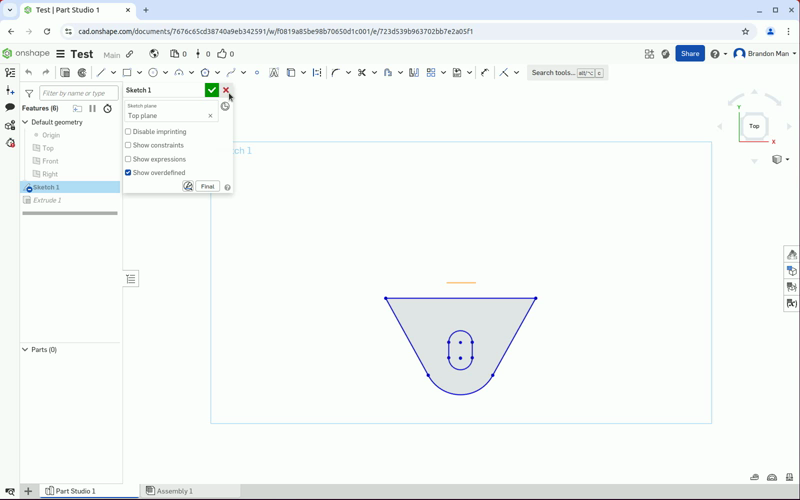
key(shift+s)
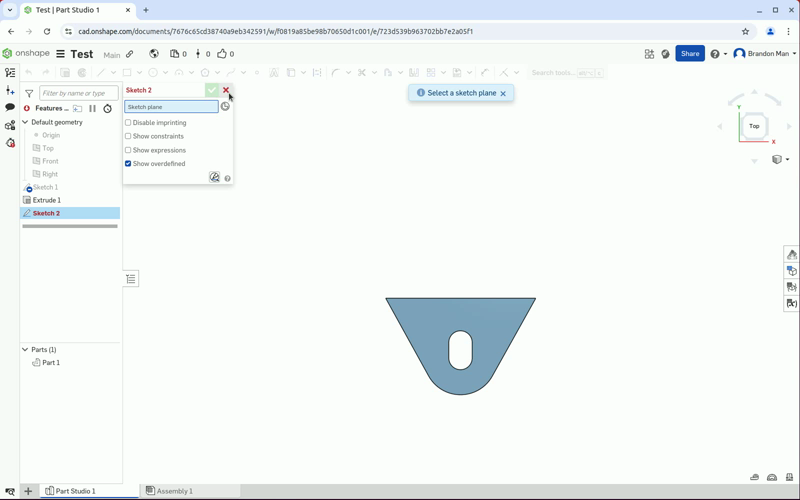
mouse_move(73, 150)
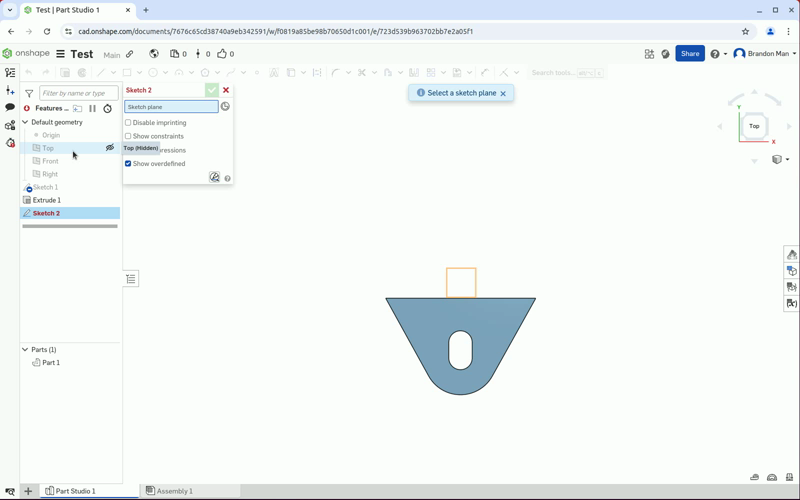
click(73, 150)
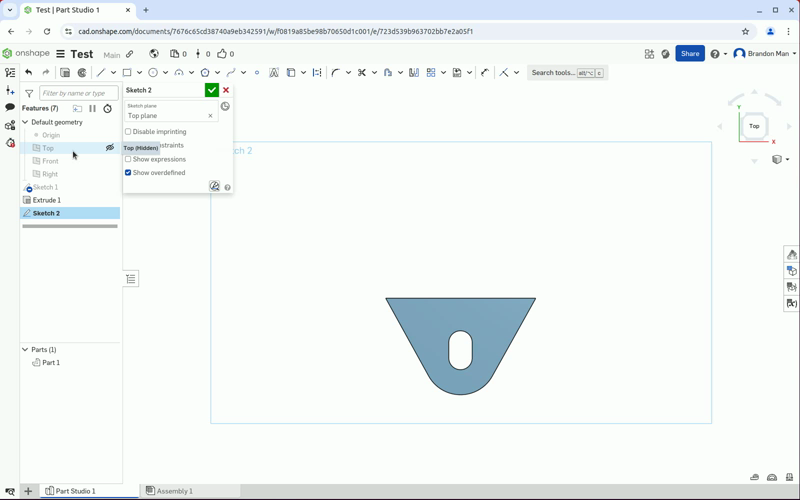
mouse_move(73, 352)
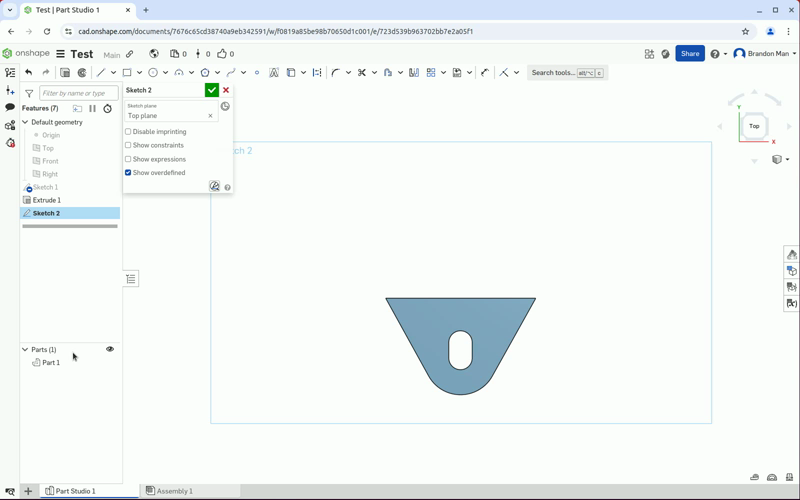
key(y)
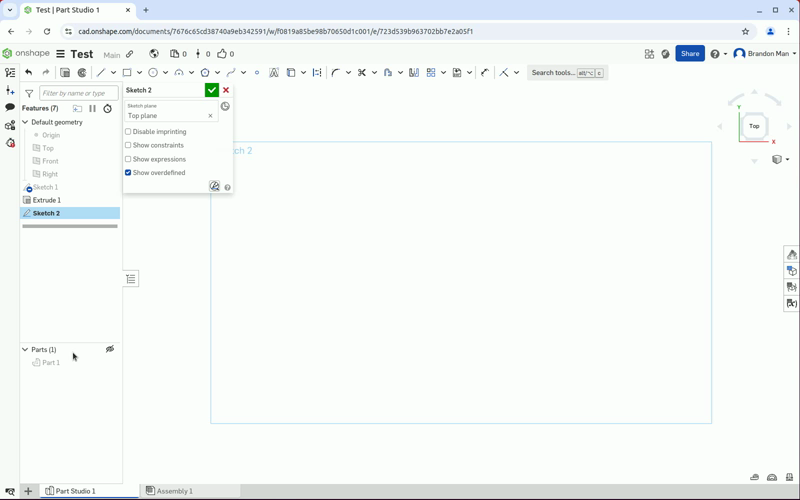
key(l)
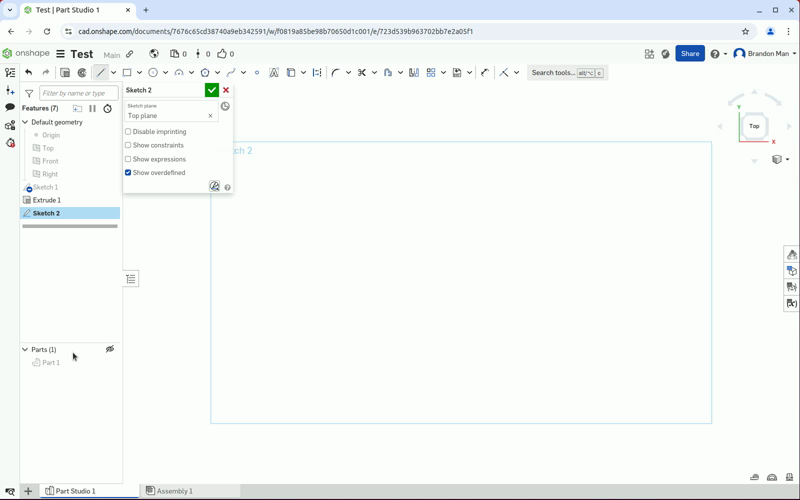
key_down(shift)
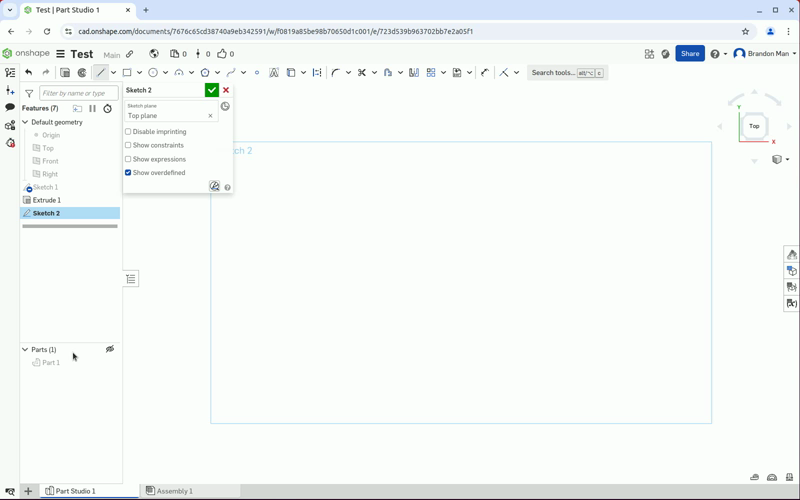
mouse_move(385, 298)
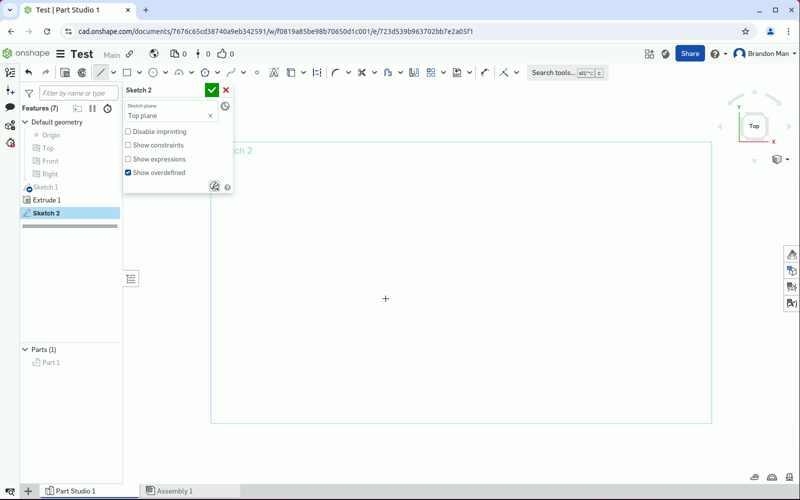
click(385, 298)
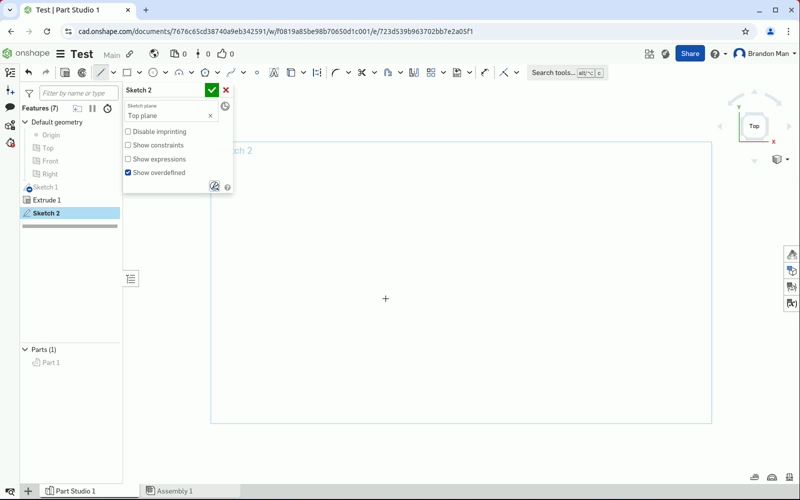
key_up(shift)
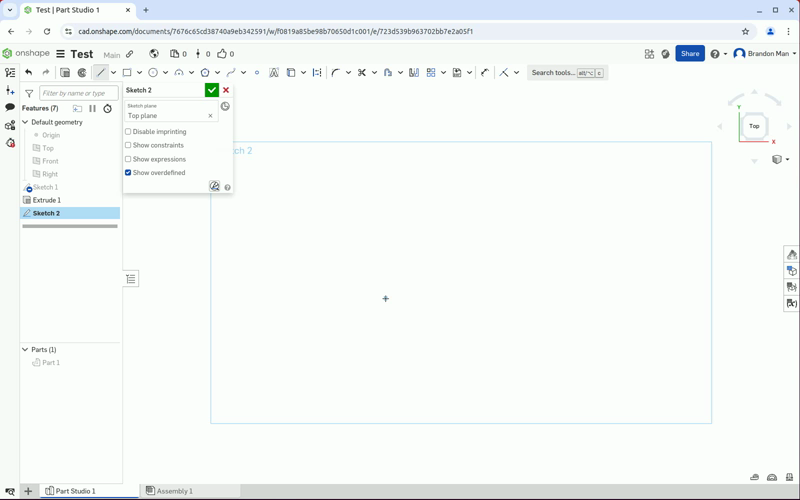
key_down(shift)
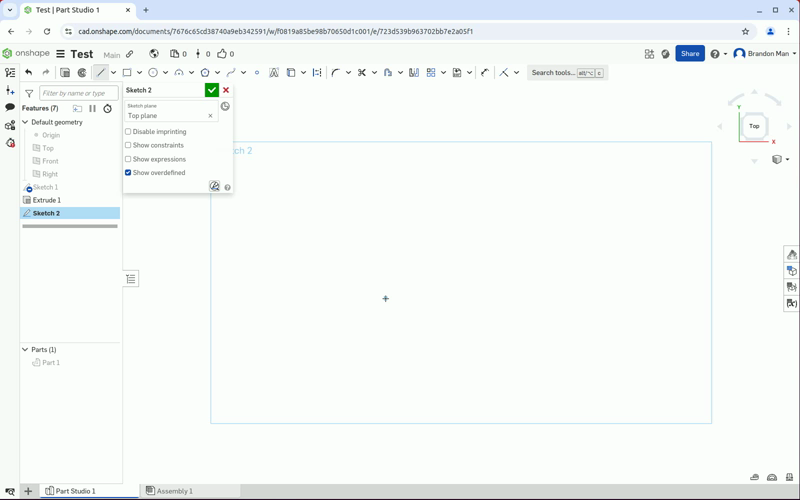
mouse_move(535, 298)
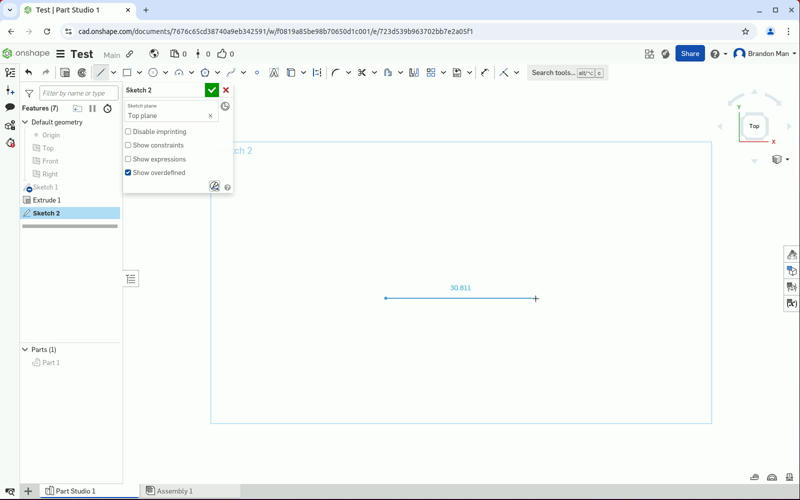
click(535, 298)
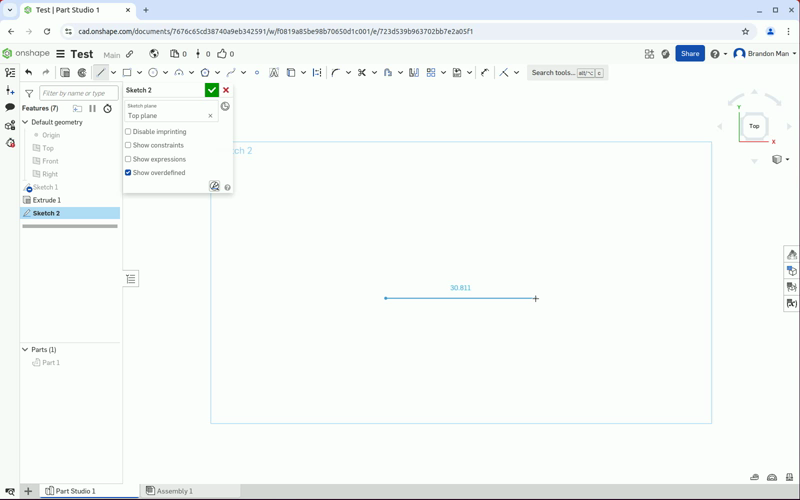
key_up(shift)
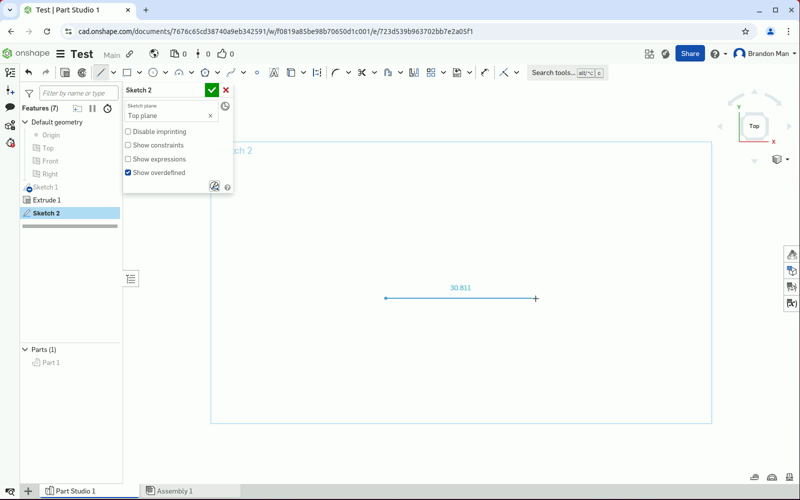
key_down(shift)
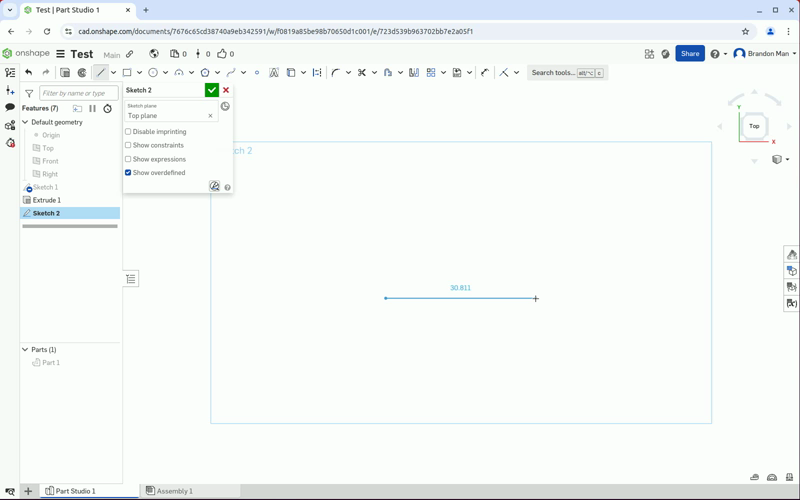
mouse_move(565, 298)
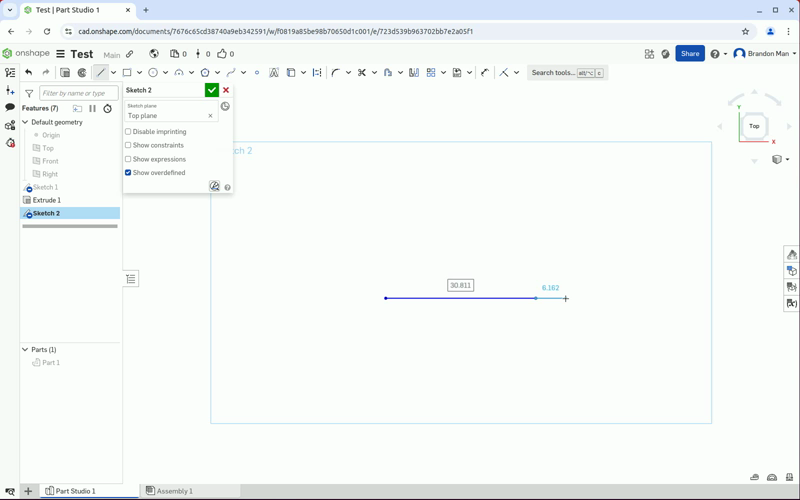
mouse_move(535, 268)
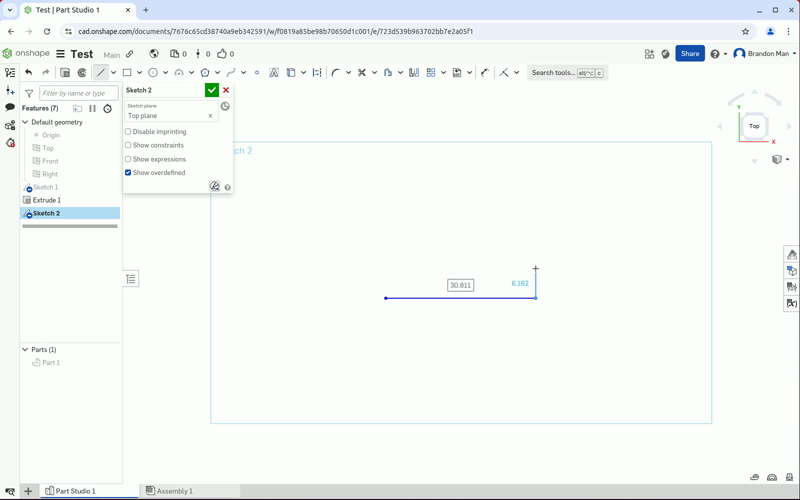
click(535, 268)
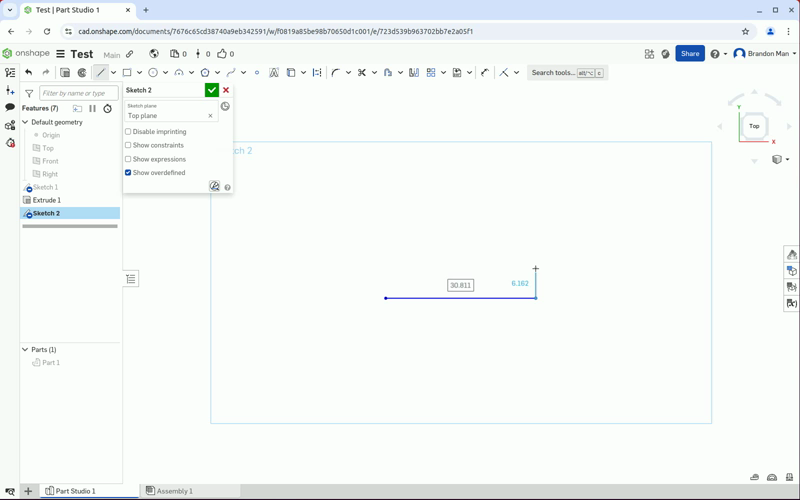
key_up(shift)
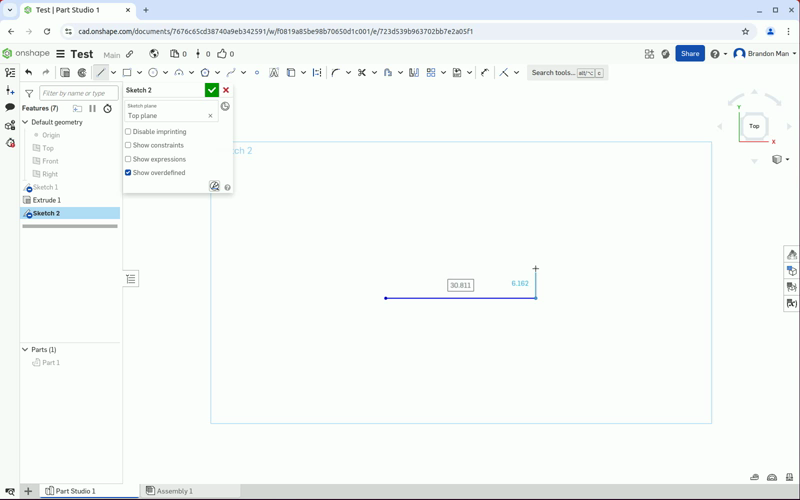
key_down(shift)
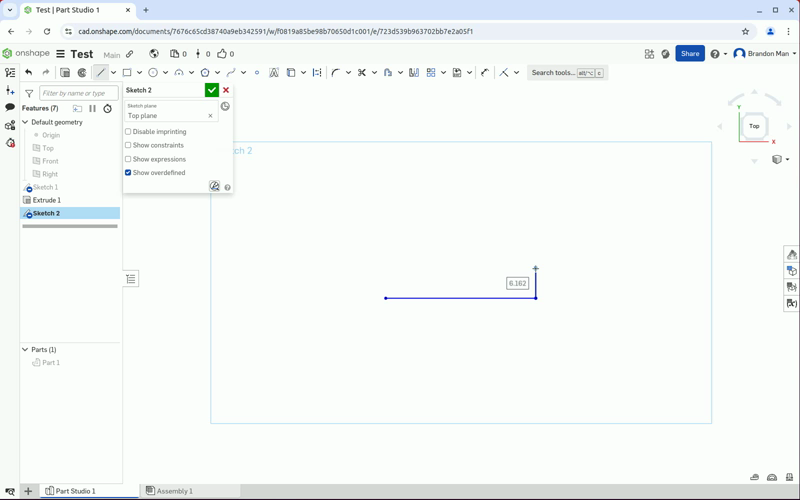
mouse_move(385, 268)
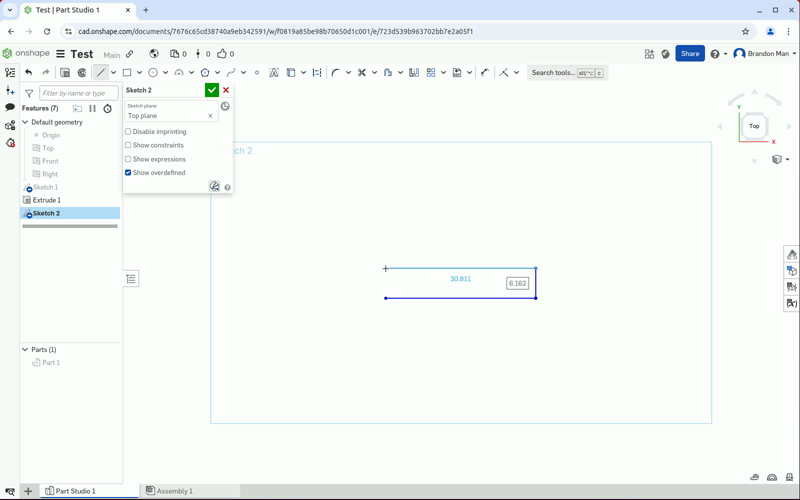
click(385, 268)
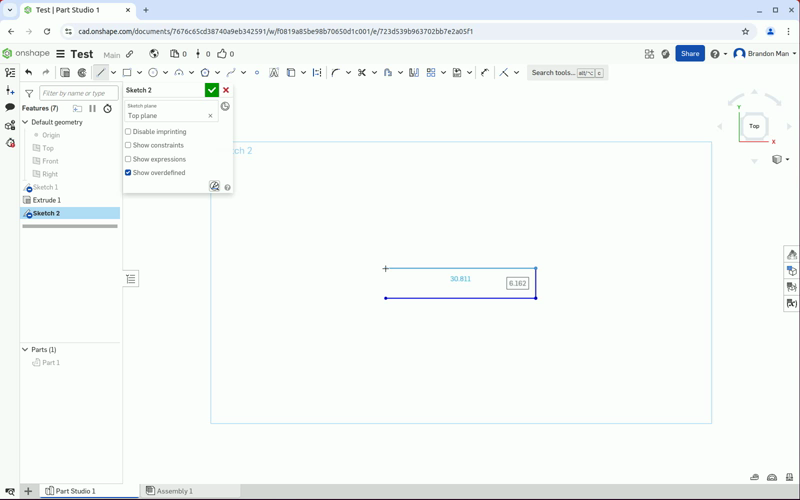
key_up(shift)
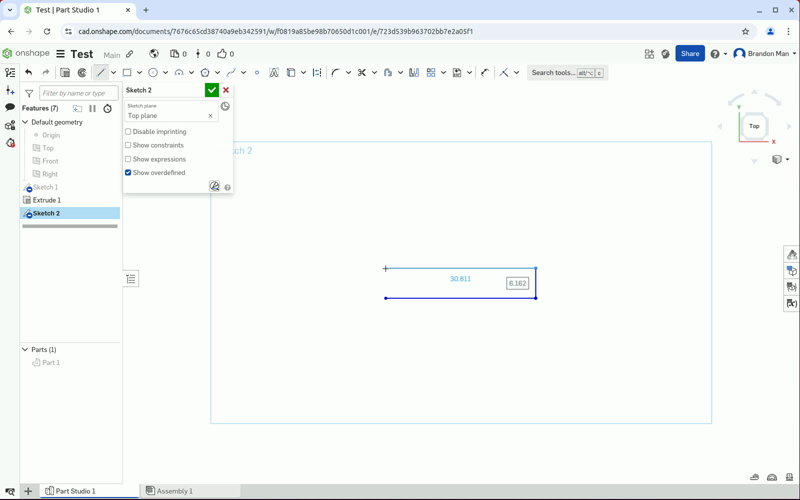
mouse_move(415, 268)
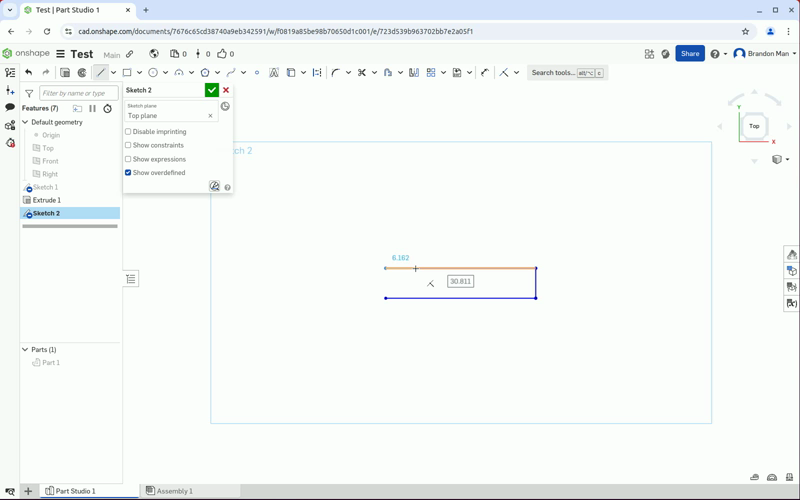
key_down(shift)
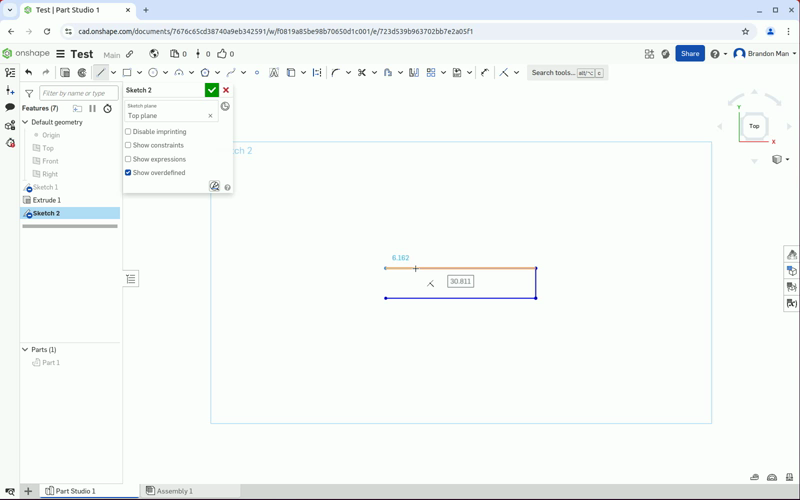
mouse_move(385, 298)
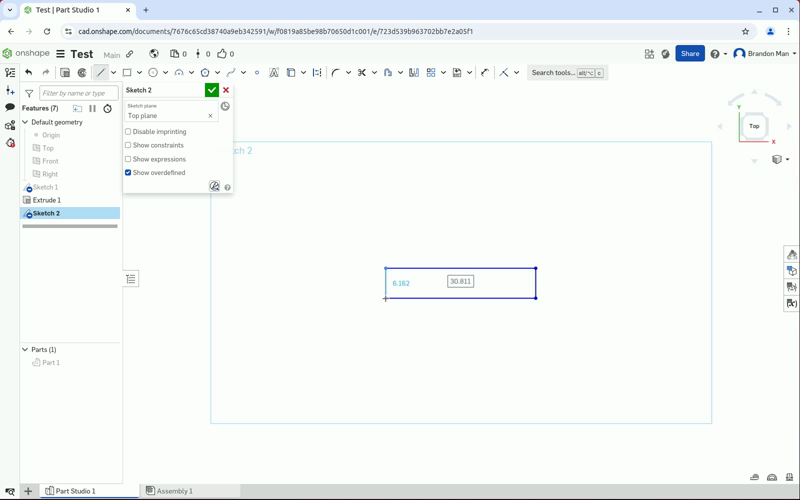
key_up(shift)
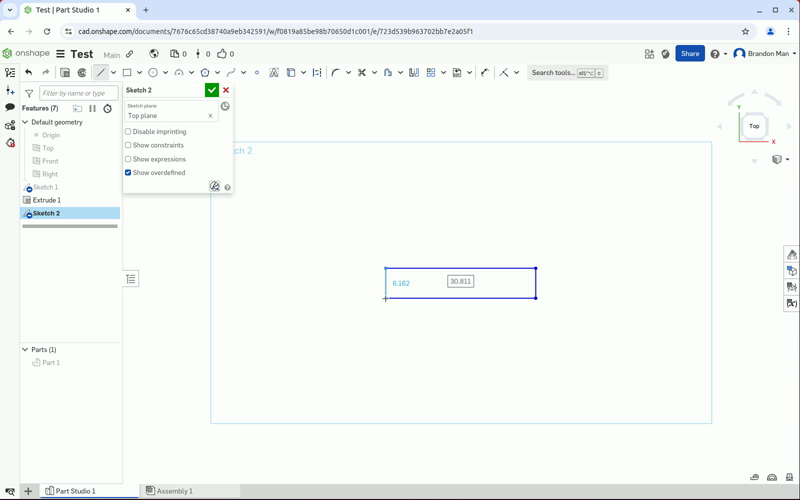
click(385, 298)
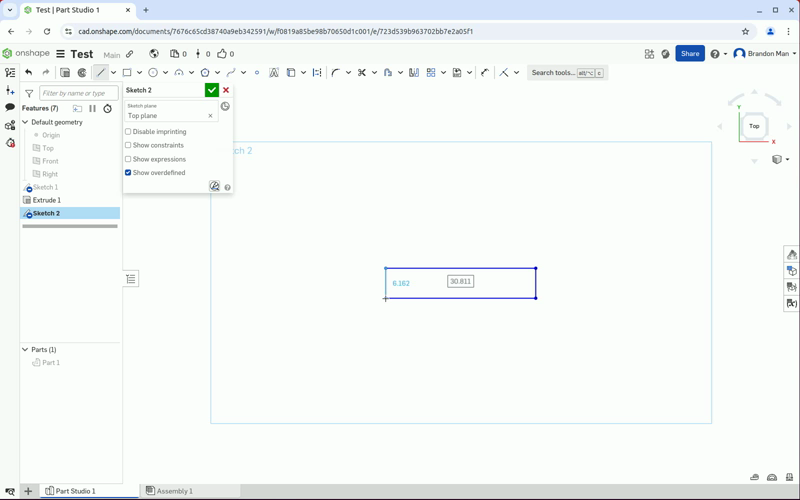
key(esc)
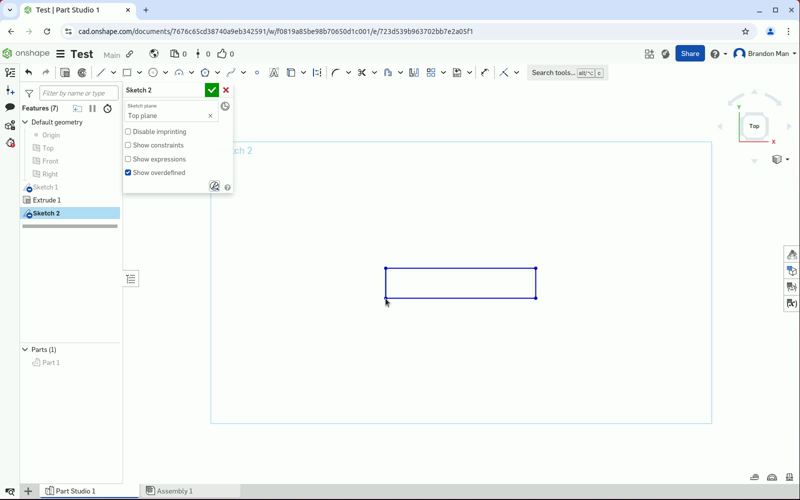
mouse_move(403, 275)
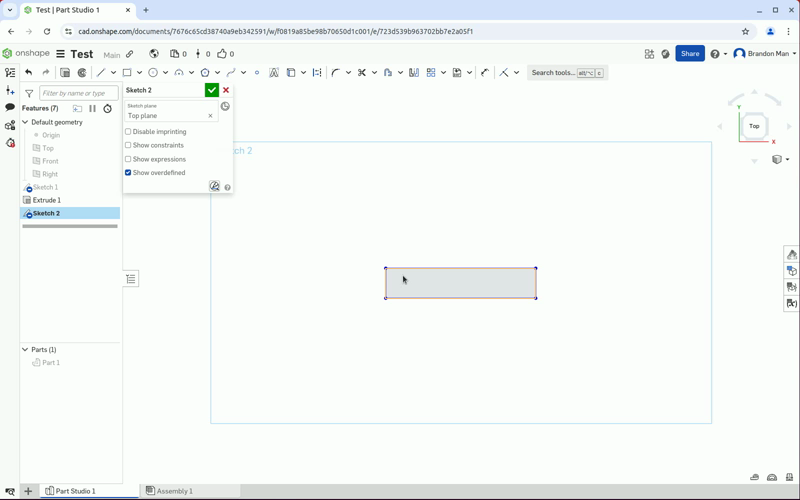
click(403, 275)
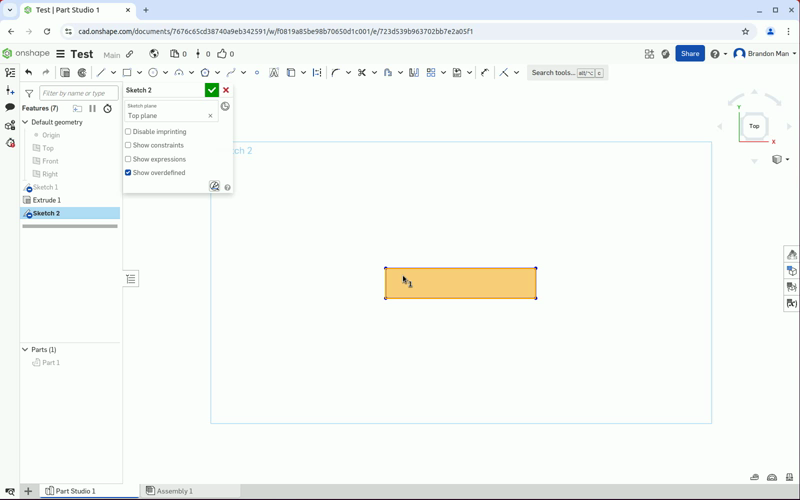
mouse_move(73, 352)
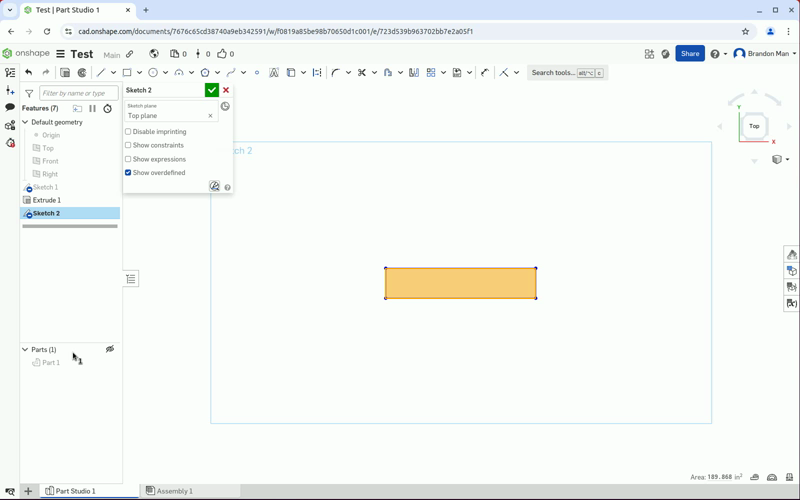
key(shift+y)
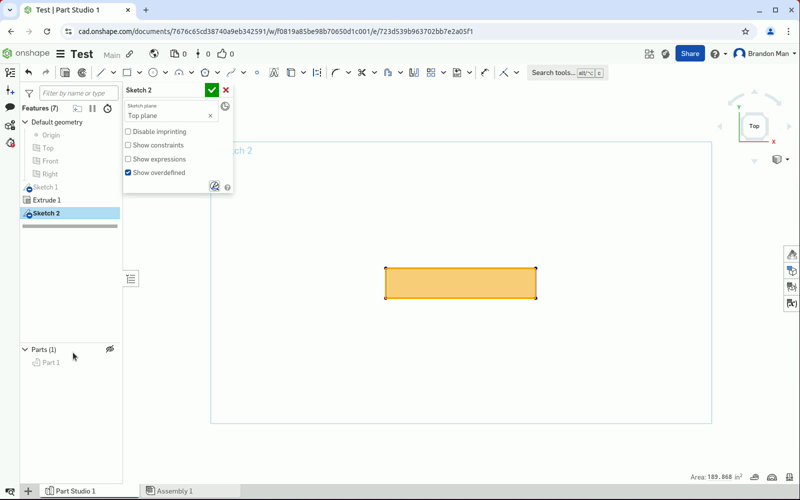
key(shift+e)
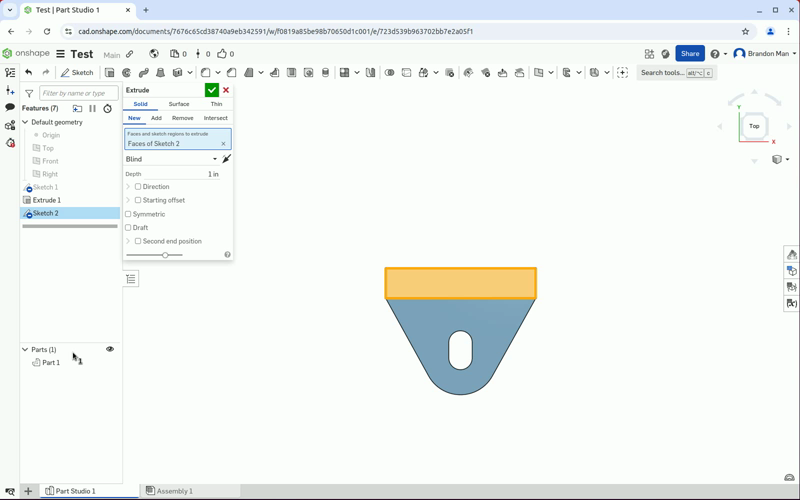
mouse_move(143, 106)
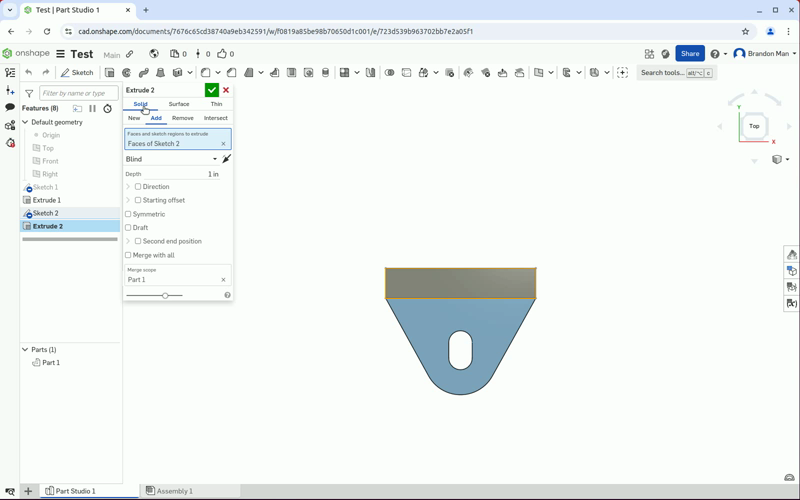
click(143, 106)
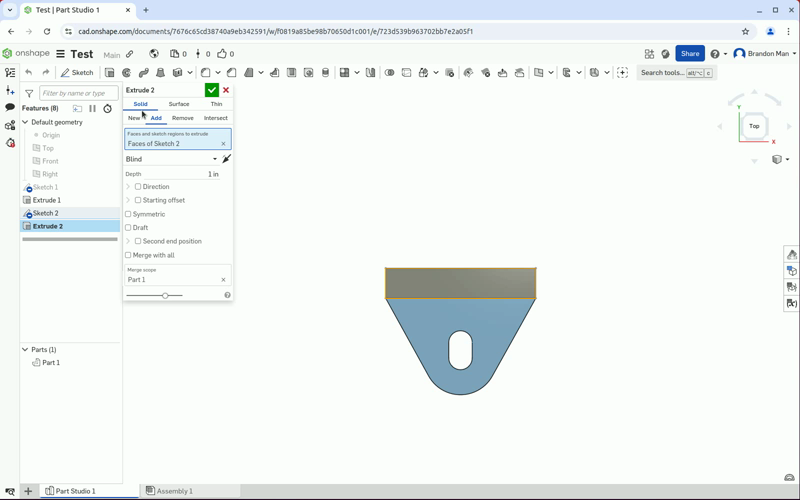
mouse_move(137, 120)
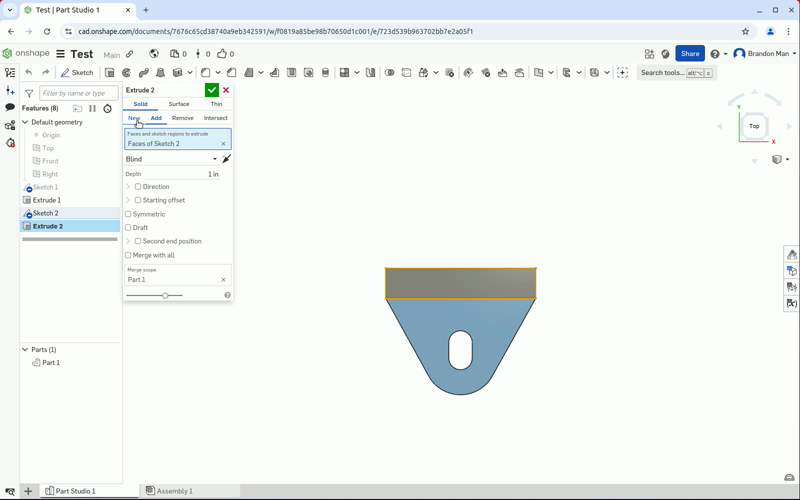
click(137, 120)
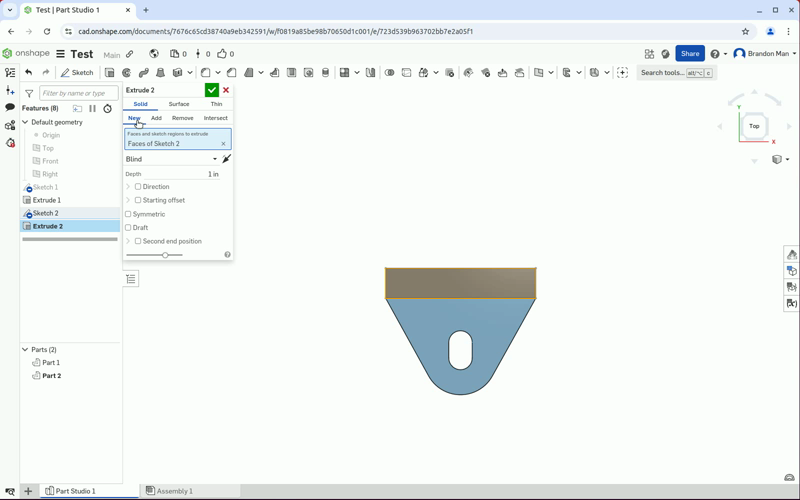
key(tab, 4)
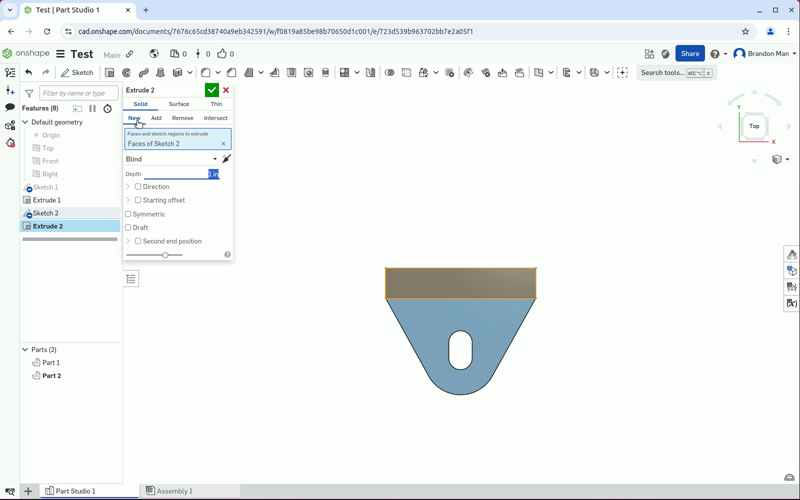
text(19.979)
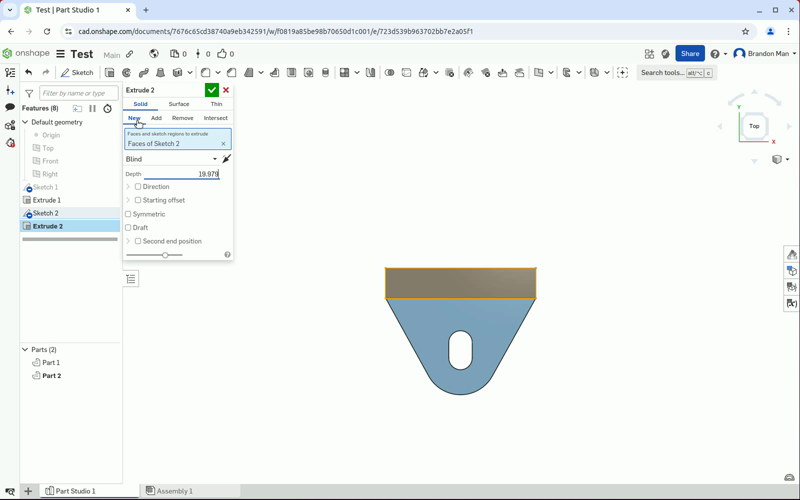
key(enter)
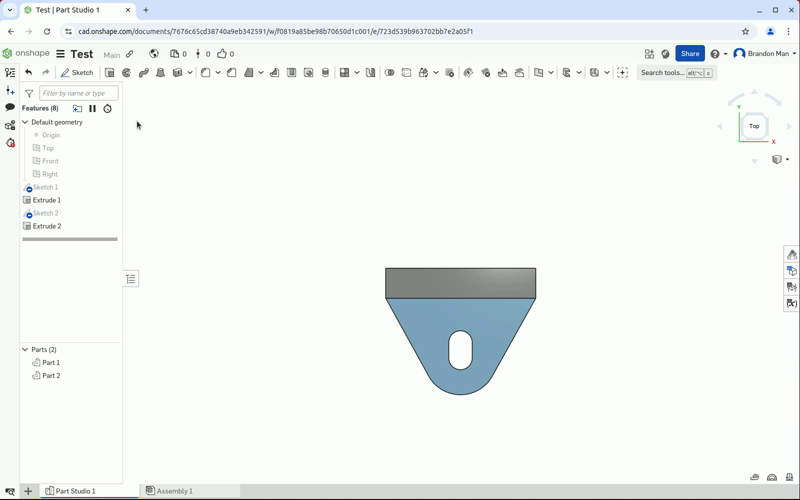
key(shift+h)
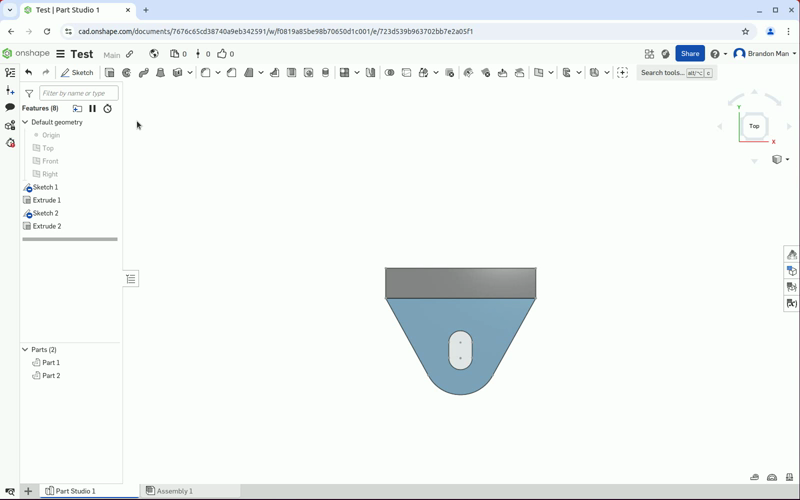
key(shift+h)
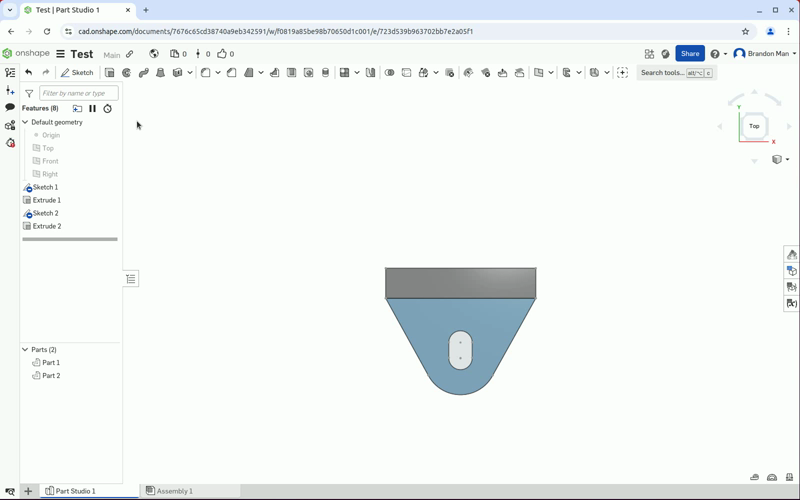
key(shift+7)
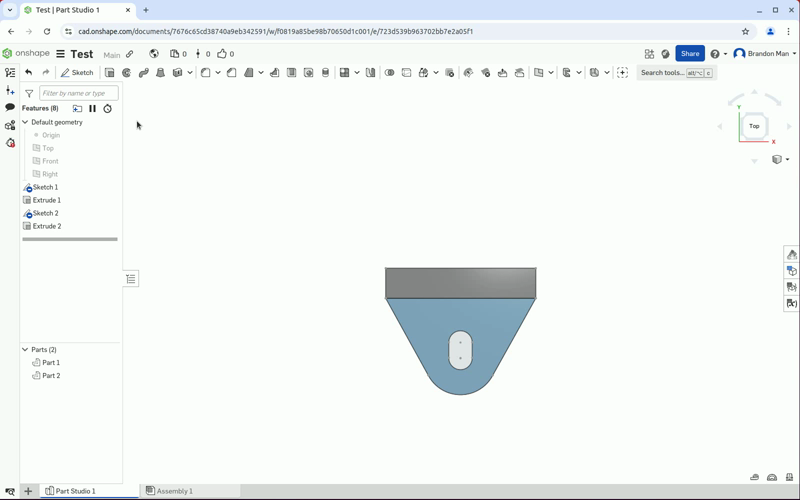
key(up, 3)
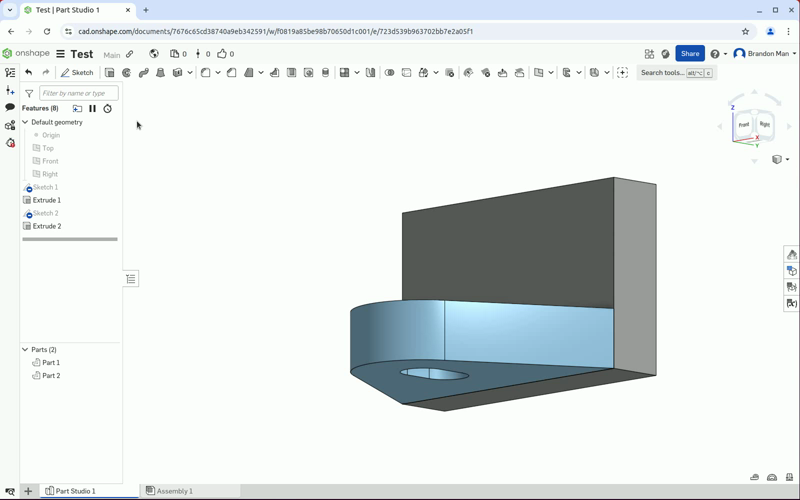
key(left, 3)
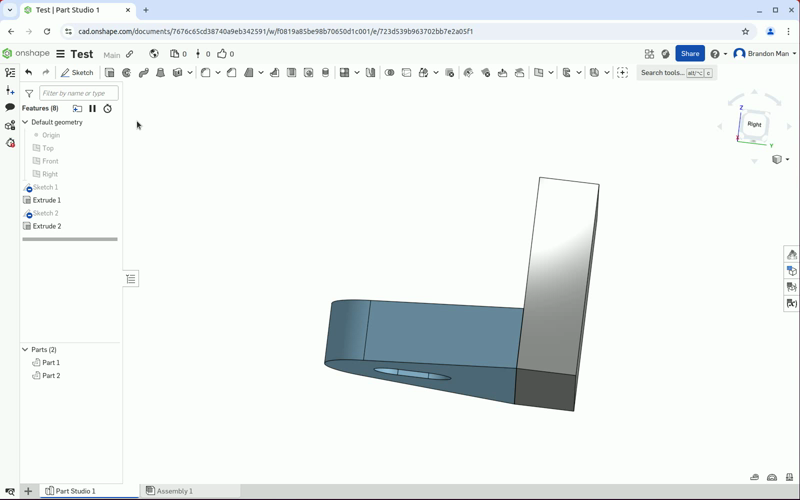
key(right, 3)
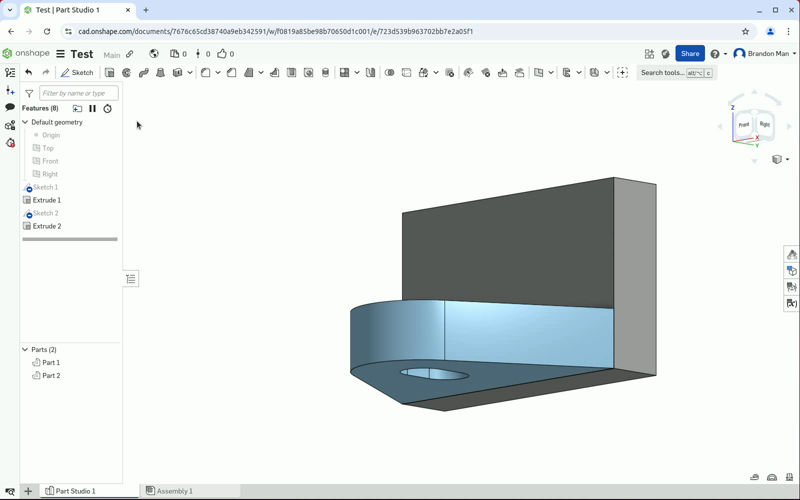
key(down, 3)
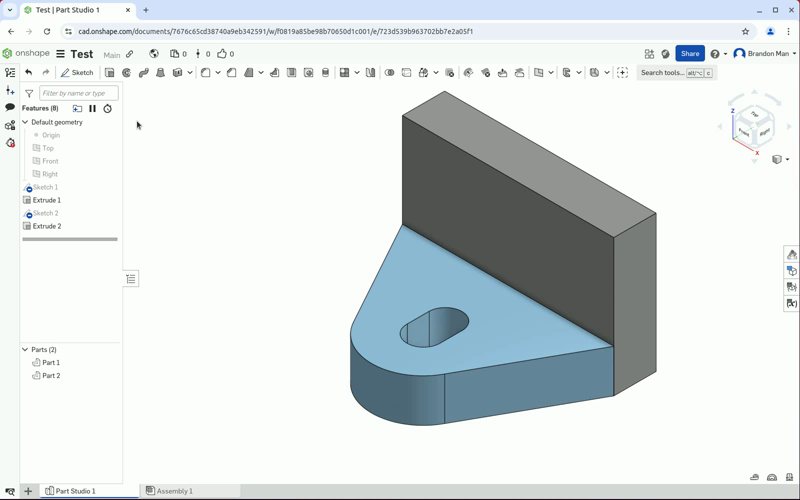
mouse_move(73, 189)
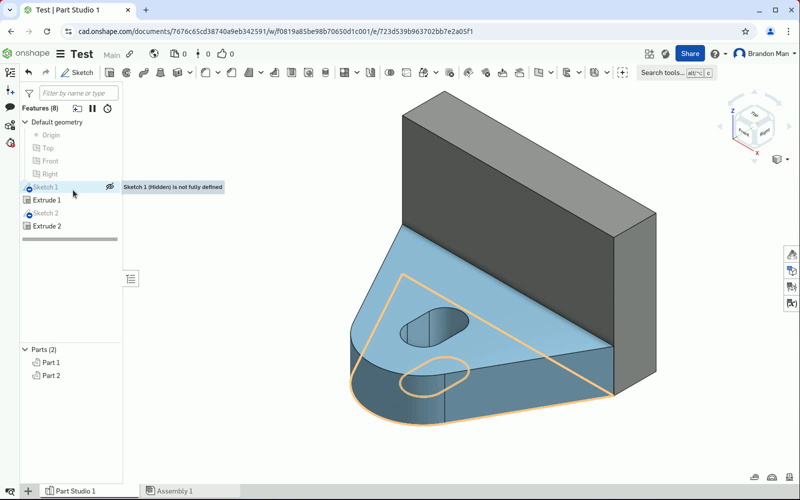
click(73, 189)